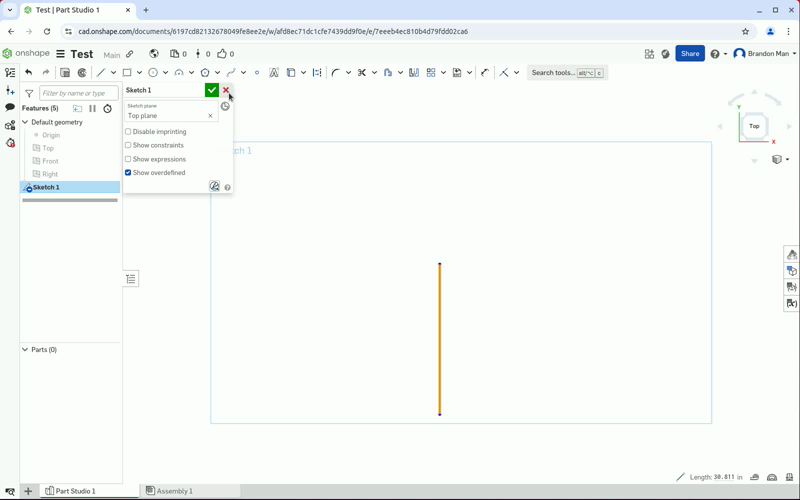
key(shift+h)
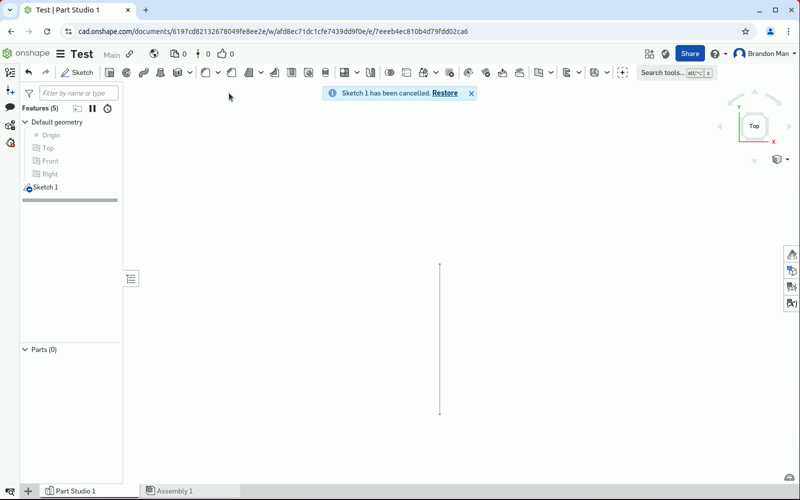
mouse_move(73, 352)
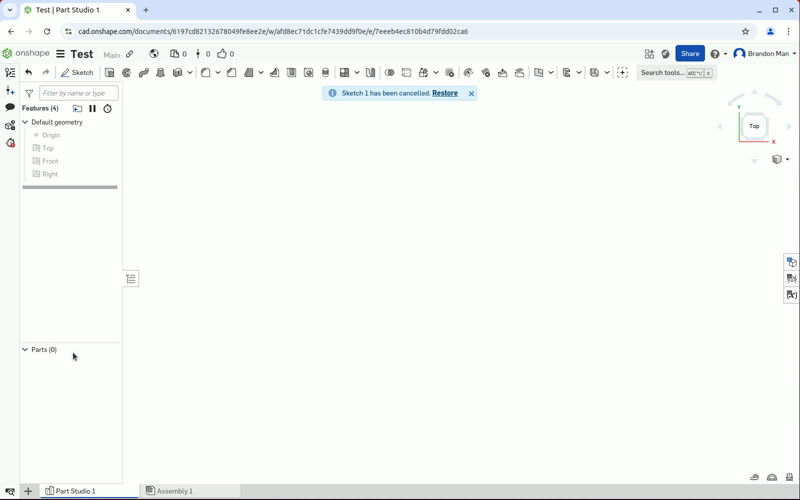
key(y)
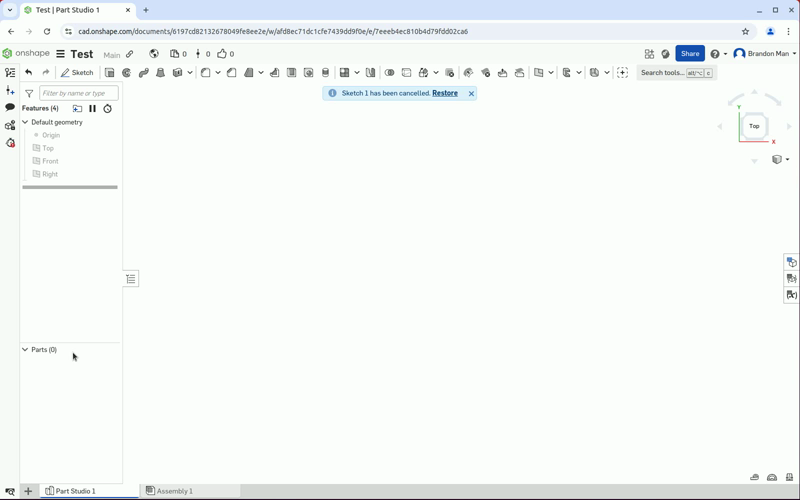
key(shift+p)
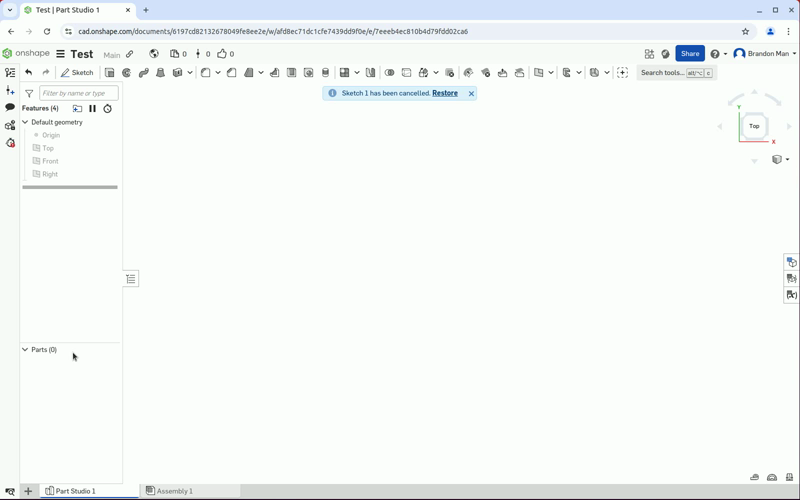
key(space)
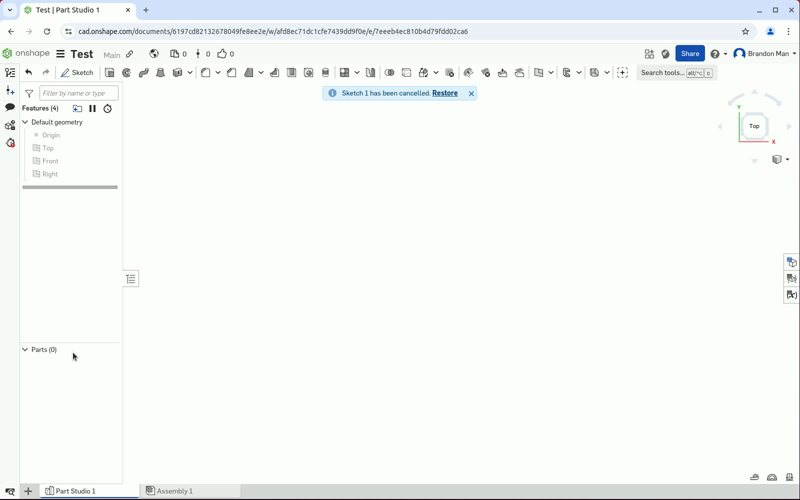
key_down(shift)
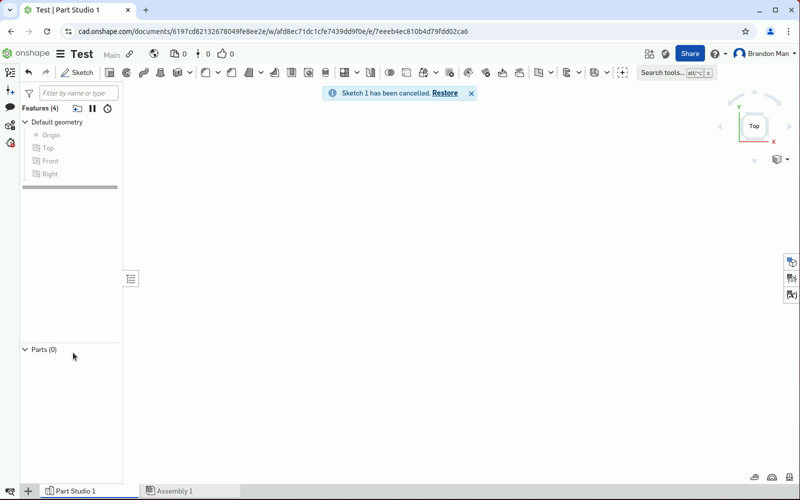
key(up)
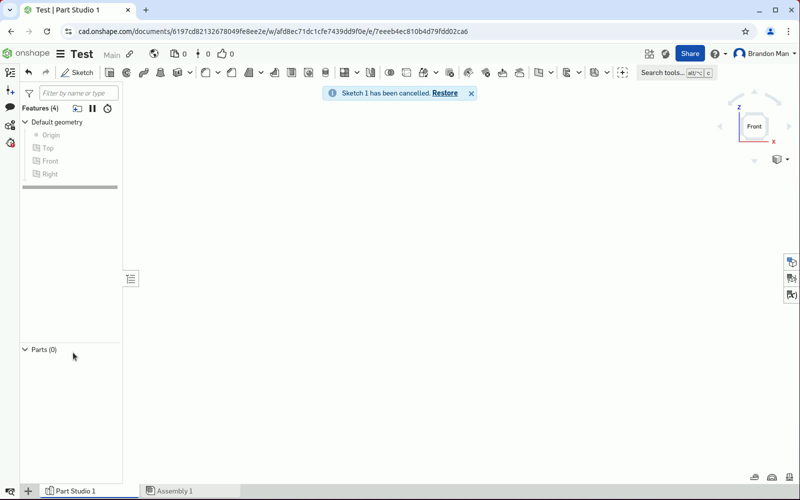
key_up(shift)
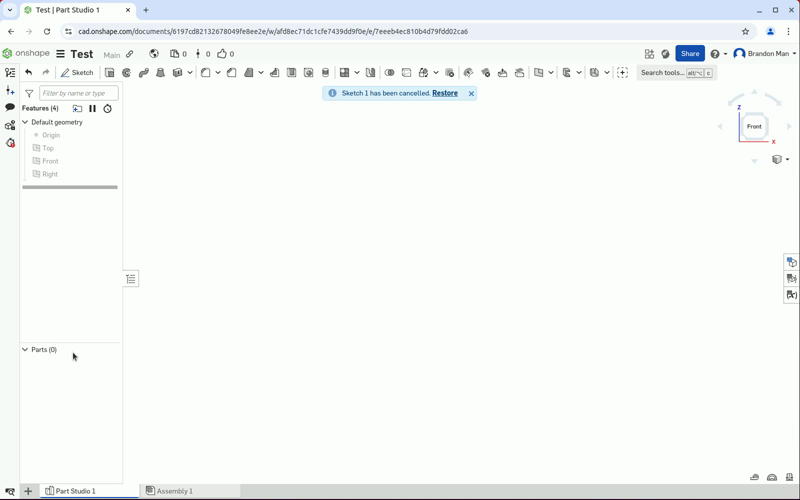
mouse_move(73, 352)
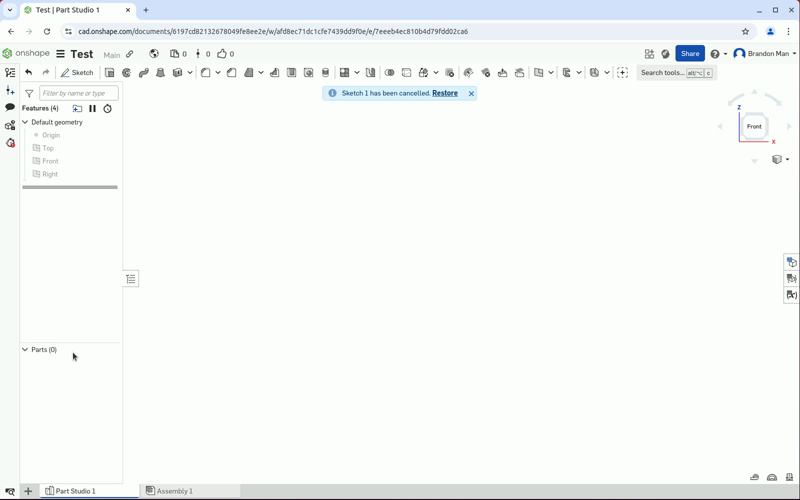
key(shift+y)
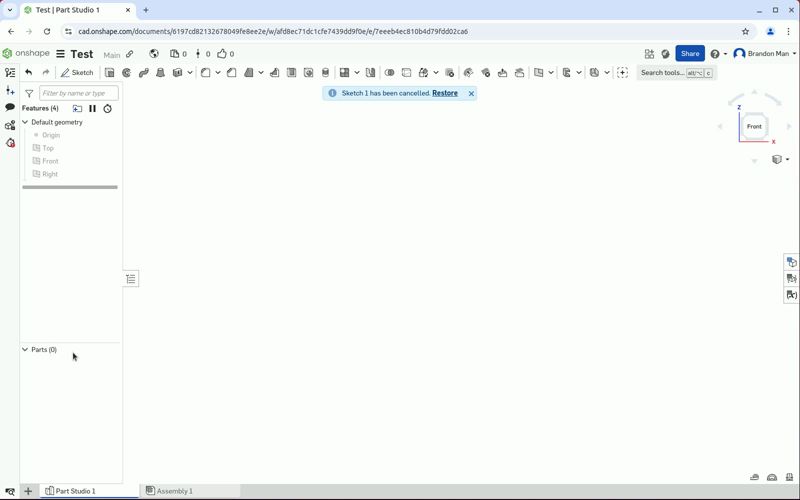
key(shift+s)
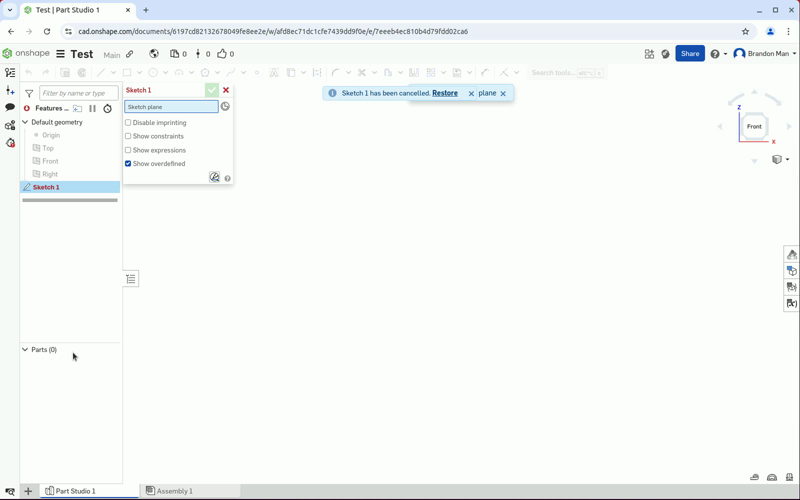
mouse_move(73, 163)
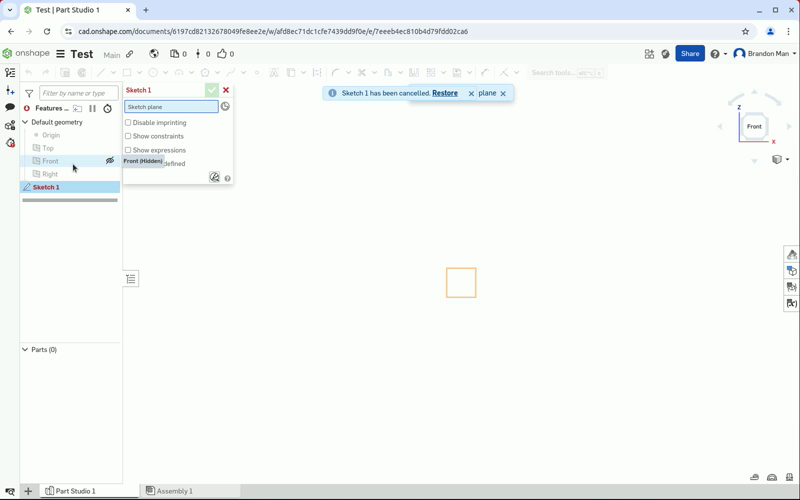
click(73, 163)
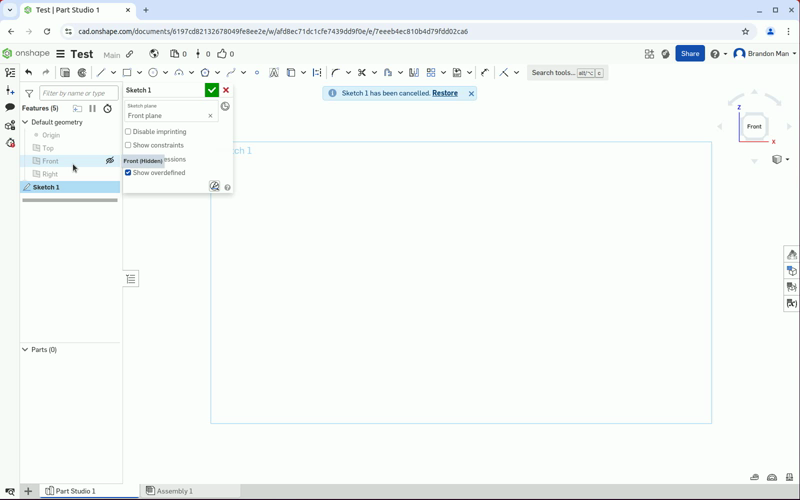
mouse_move(73, 352)
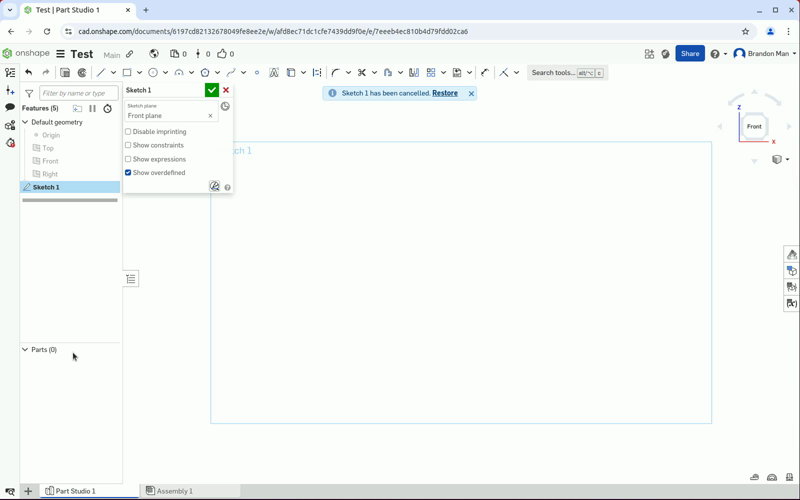
key(y)
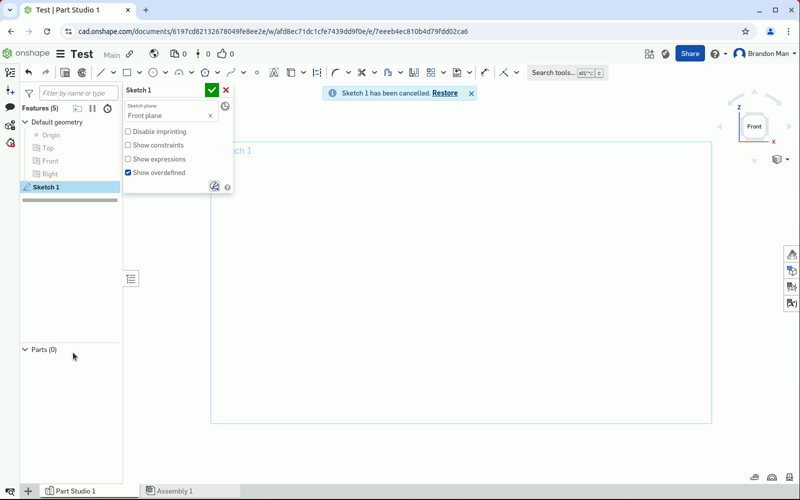
key(l)
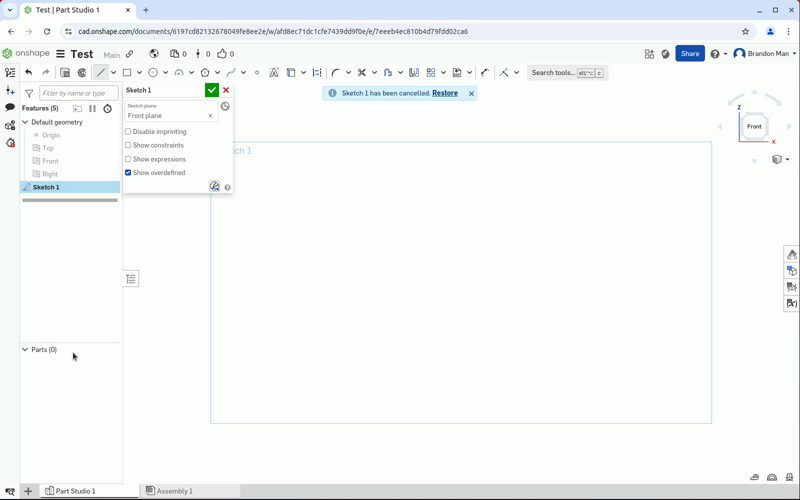
key_down(shift)
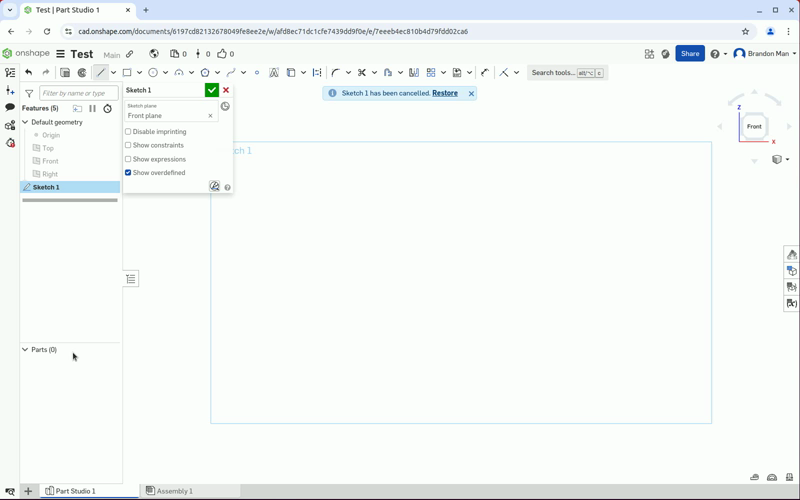
mouse_move(348, 370)
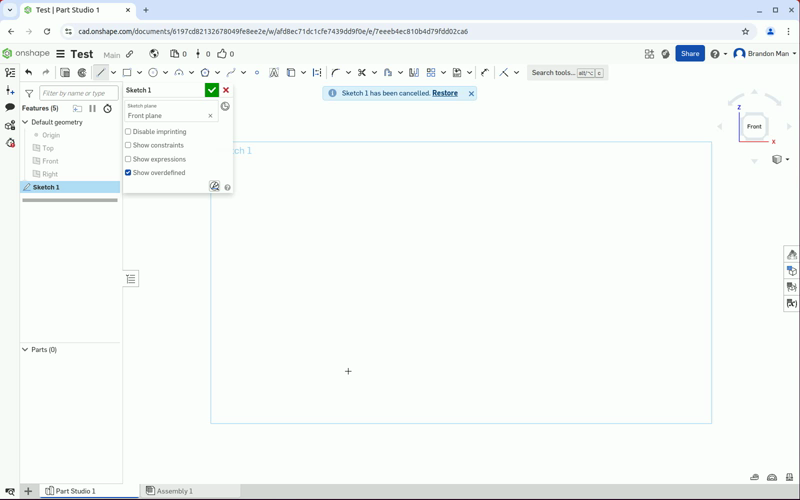
click(348, 370)
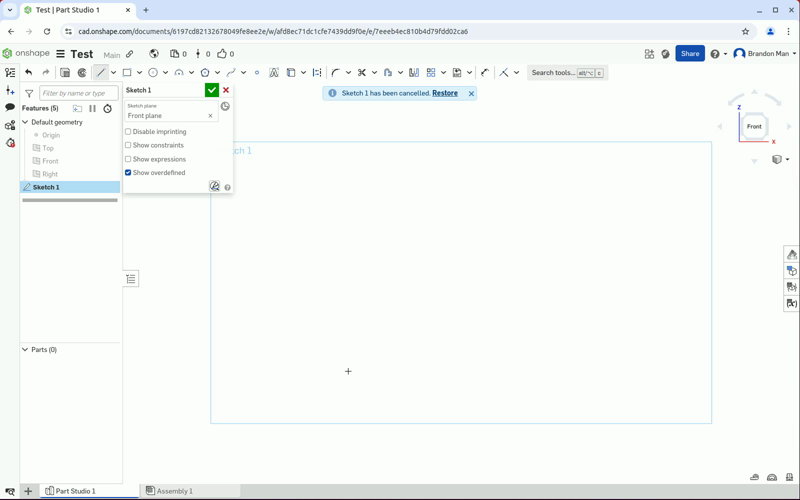
key_up(shift)
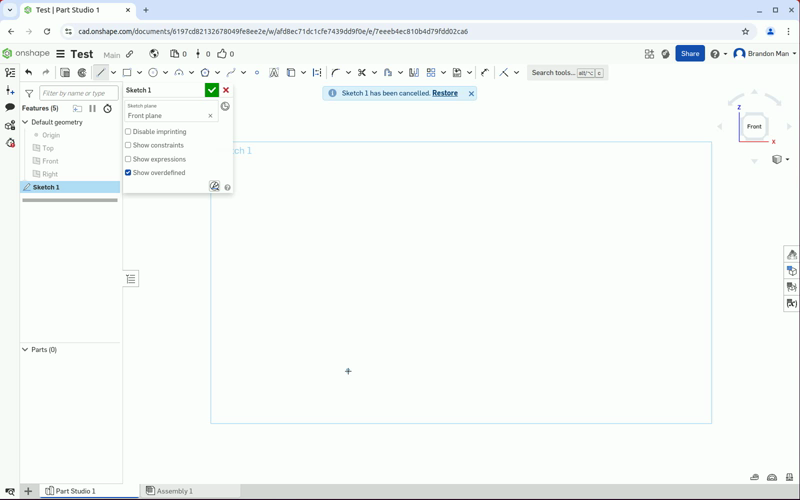
key_down(shift)
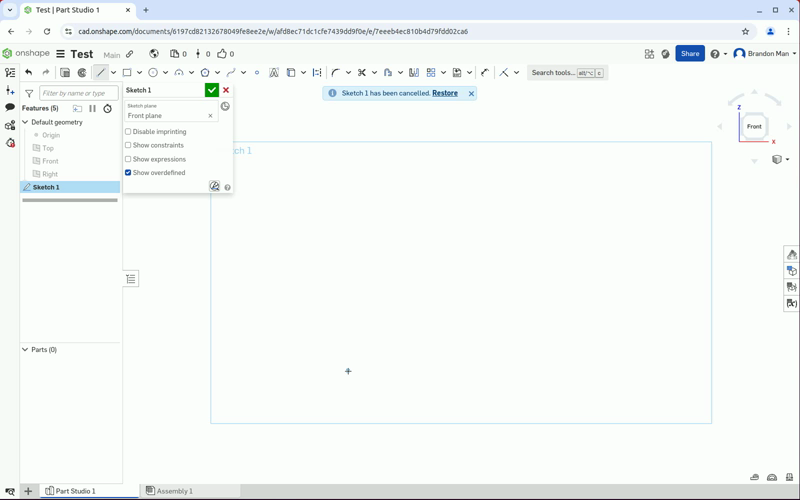
mouse_move(569, 370)
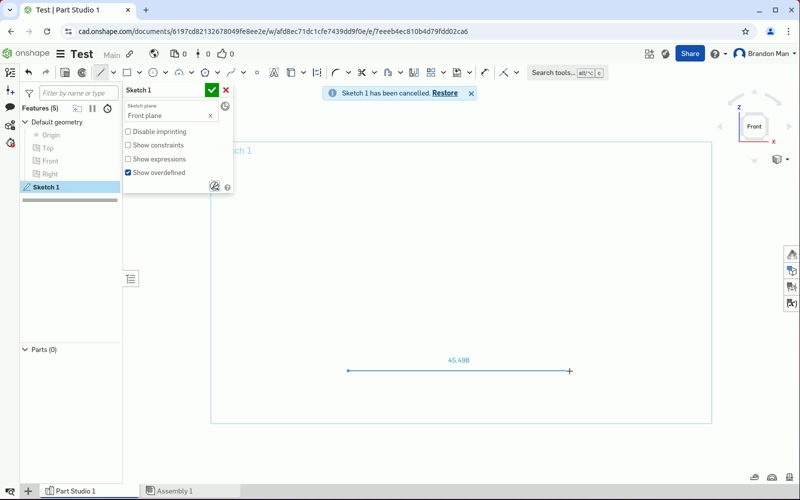
click(569, 370)
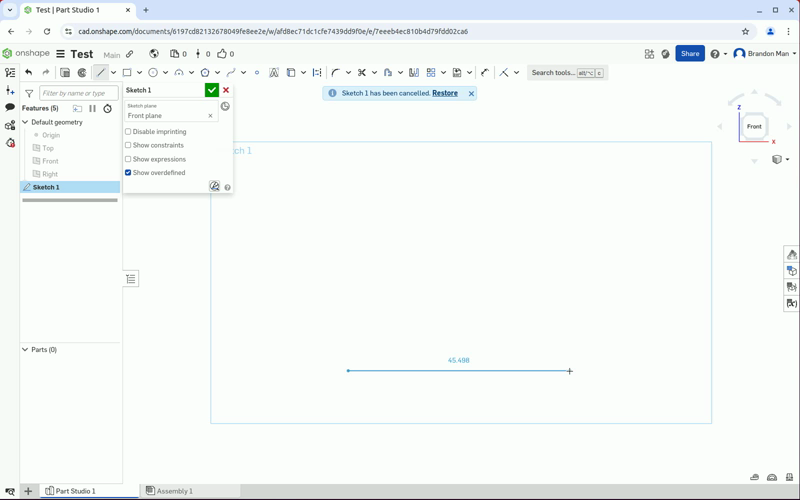
key_up(shift)
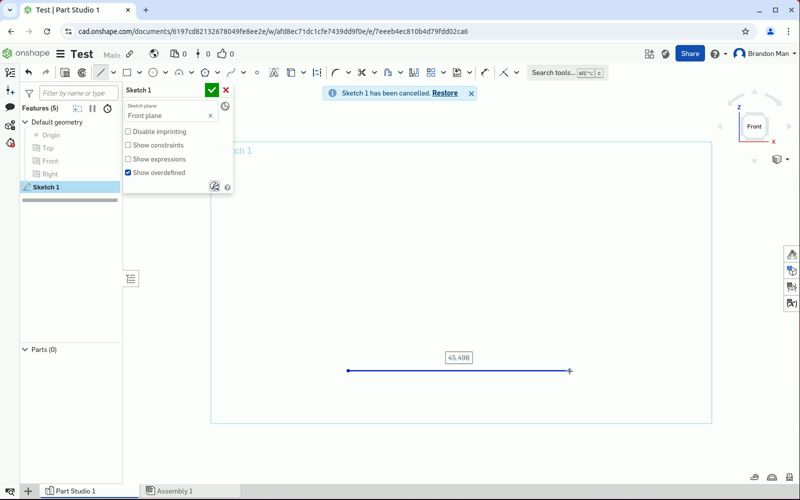
key_down(shift)
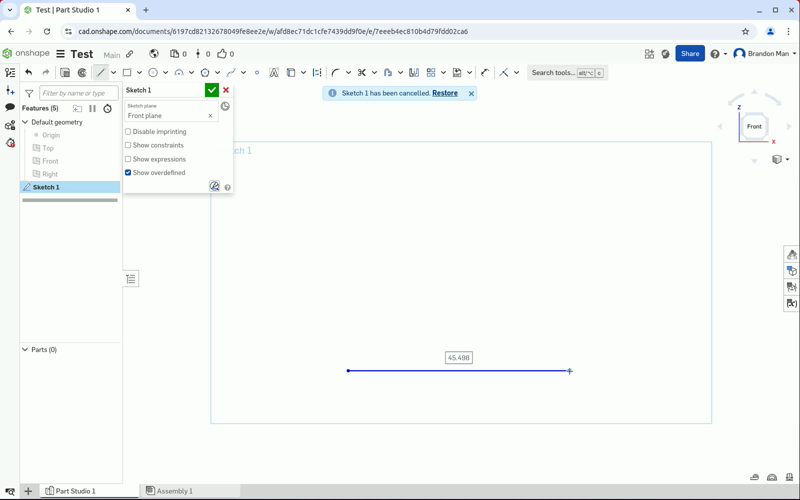
mouse_move(569, 193)
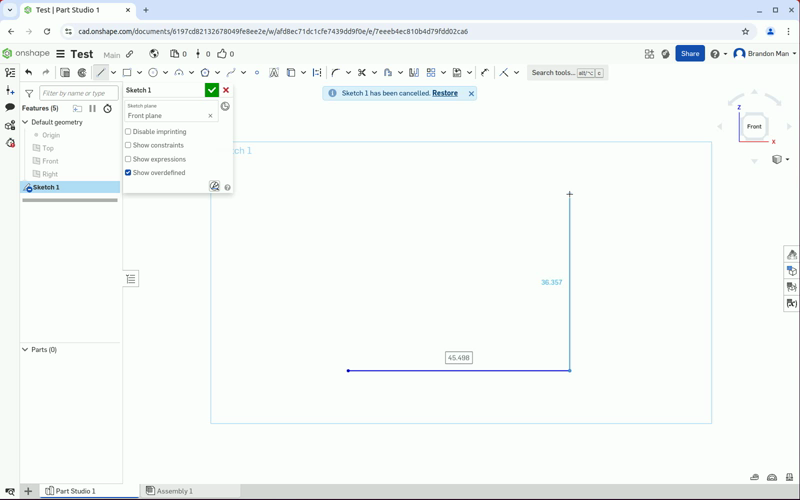
click(569, 193)
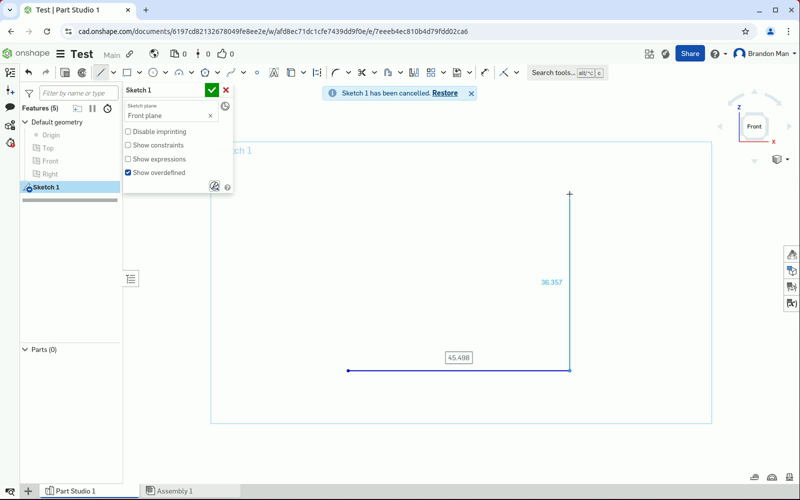
key_up(shift)
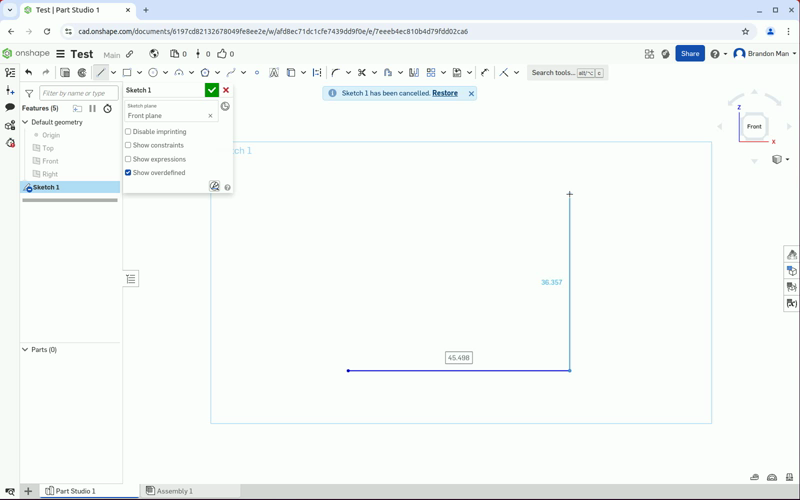
key_down(shift)
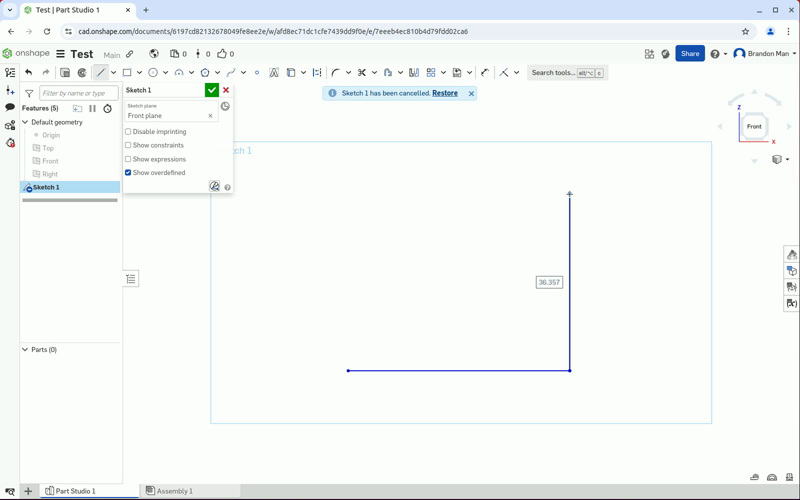
mouse_move(348, 193)
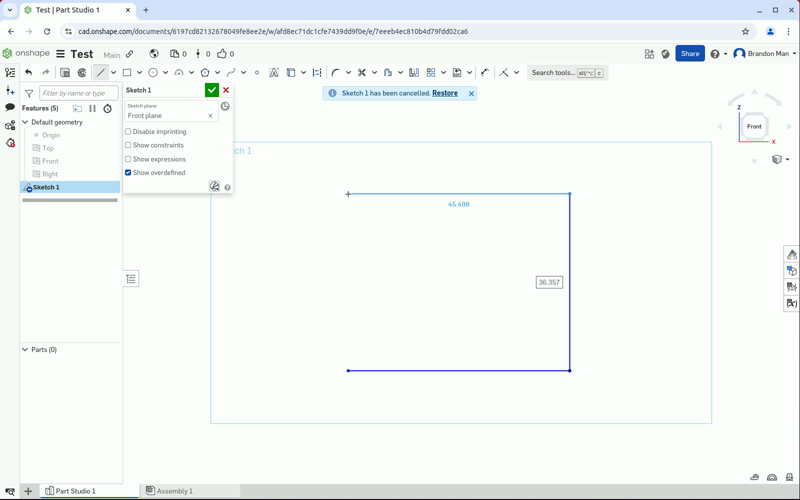
click(348, 193)
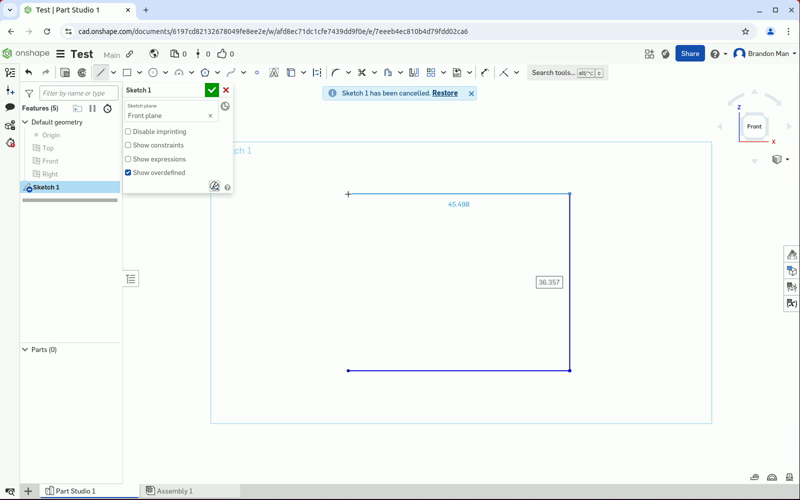
key_up(shift)
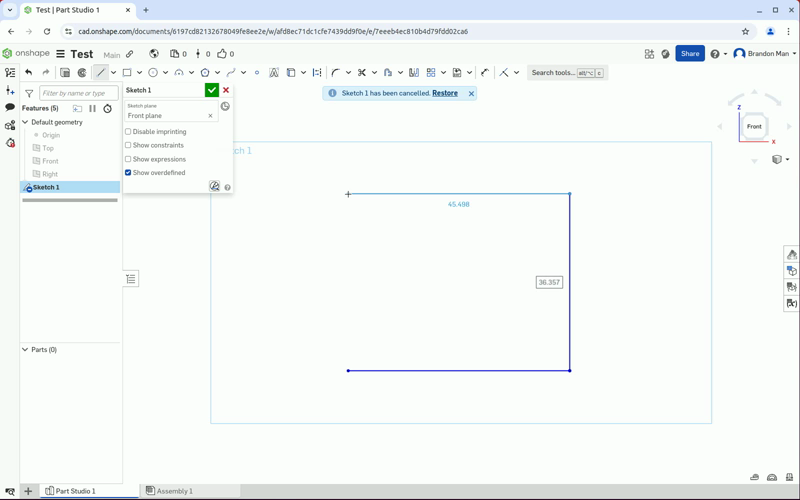
key_down(shift)
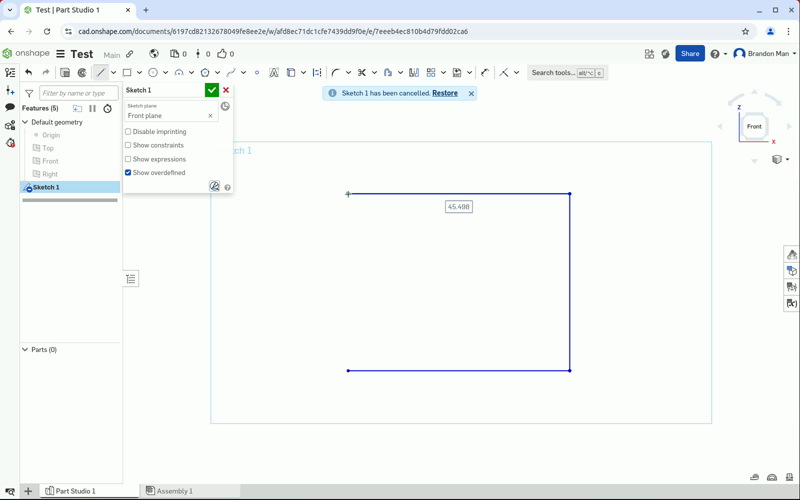
mouse_move(348, 370)
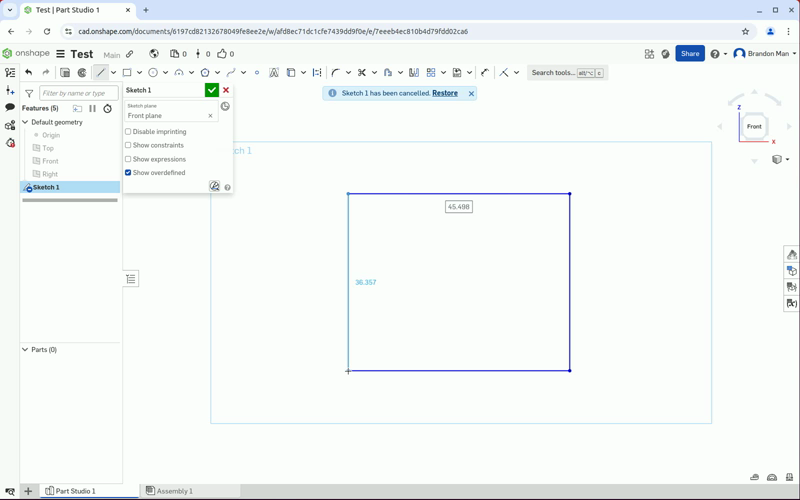
key_up(shift)
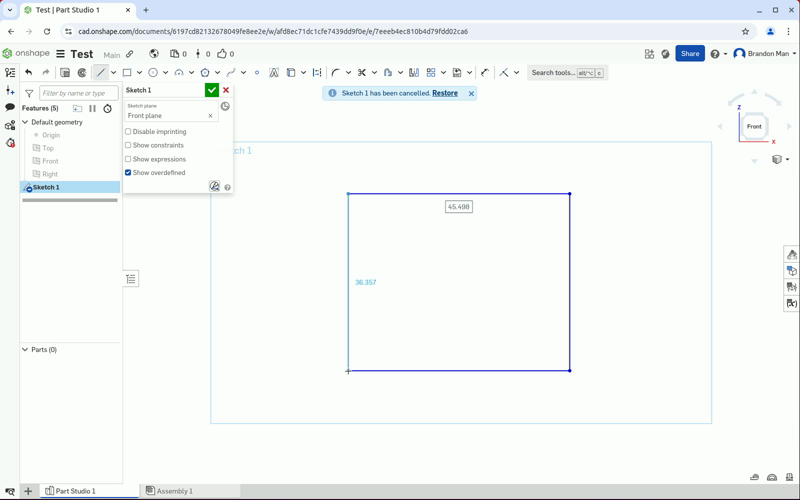
click(348, 370)
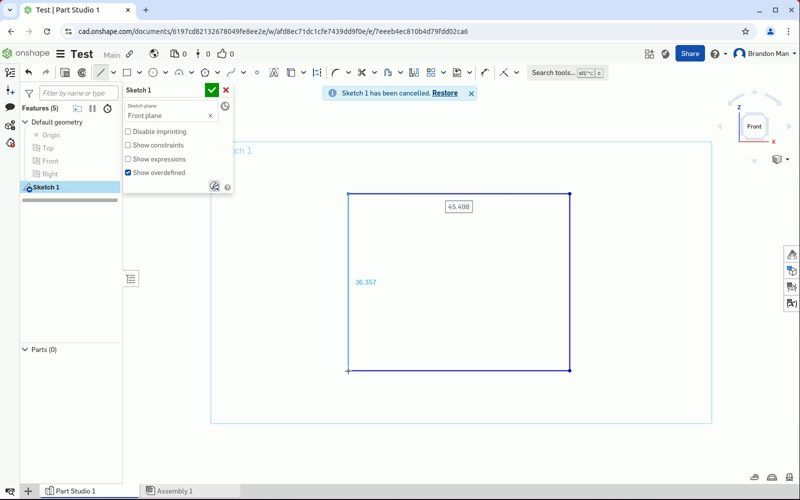
key(esc)
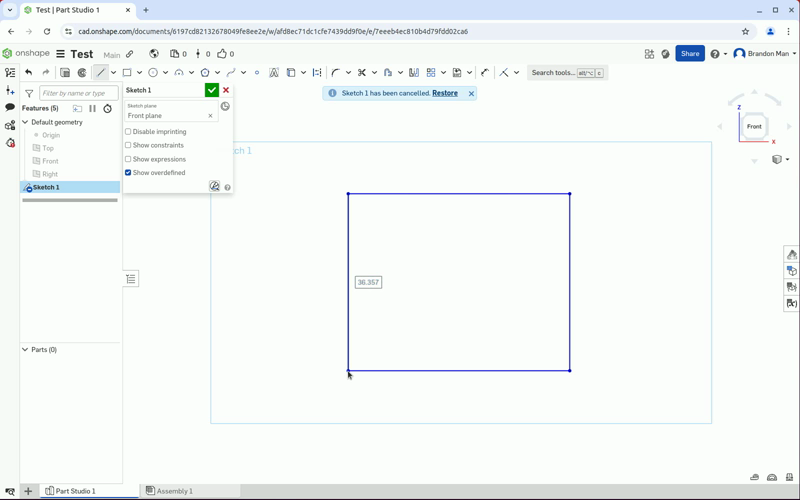
mouse_move(464, 239)
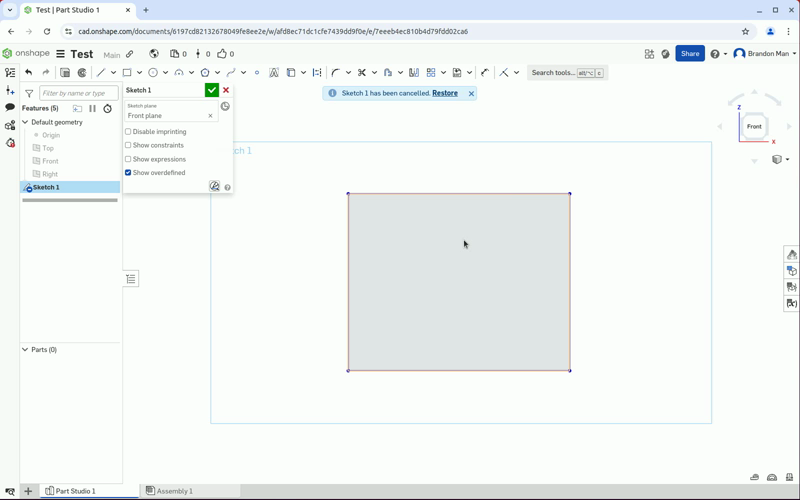
click(464, 239)
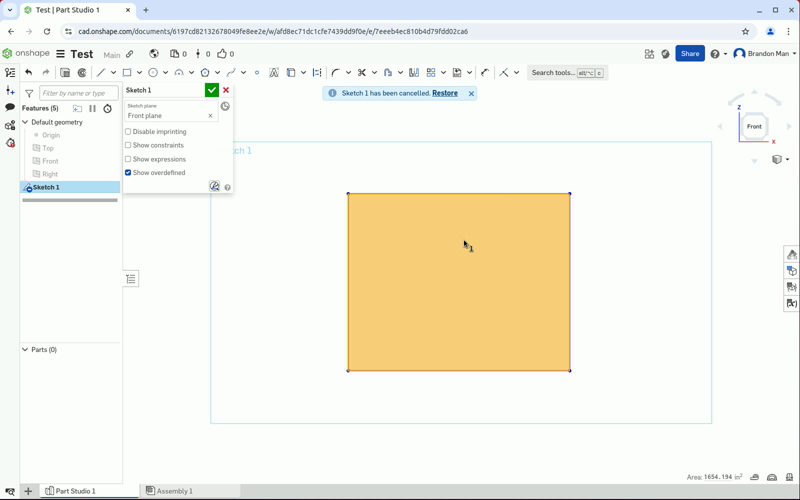
mouse_move(73, 352)
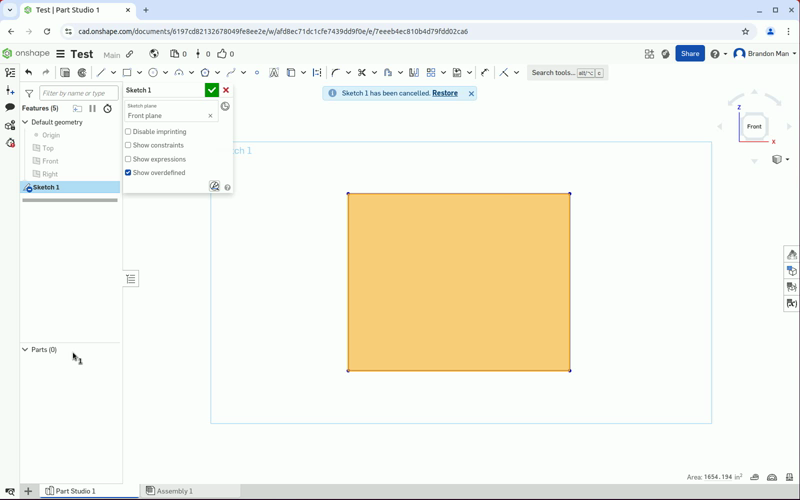
key(shift+y)
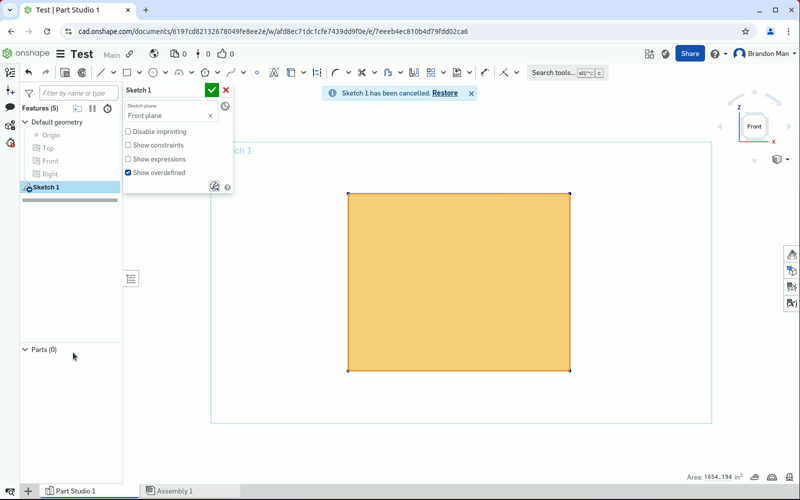
key(shift+e)
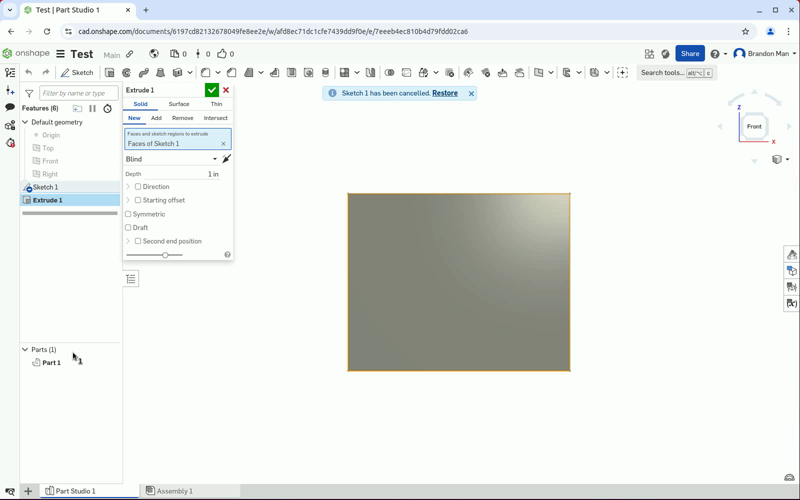
mouse_move(143, 106)
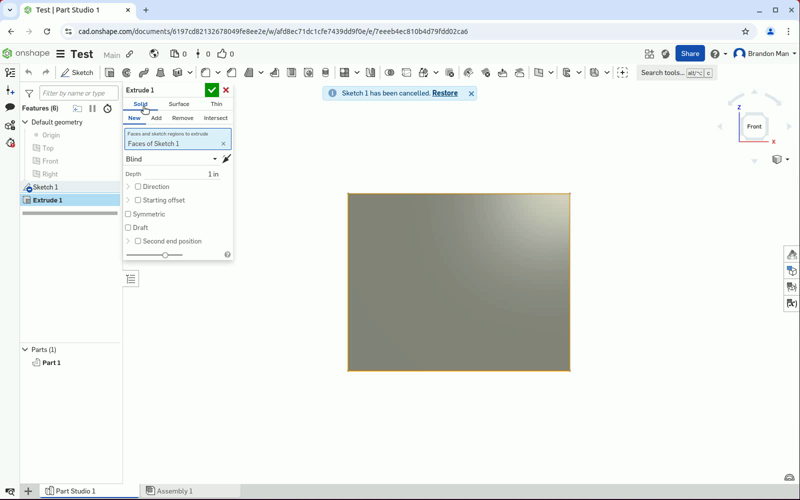
click(143, 106)
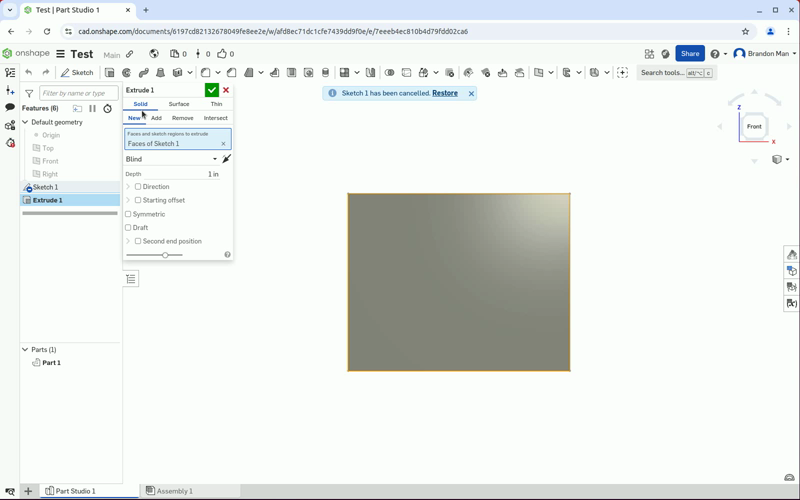
mouse_move(137, 120)
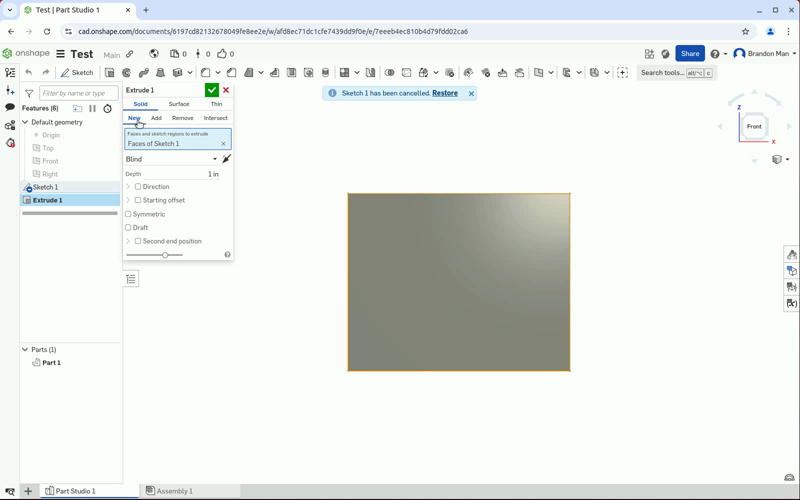
click(137, 120)
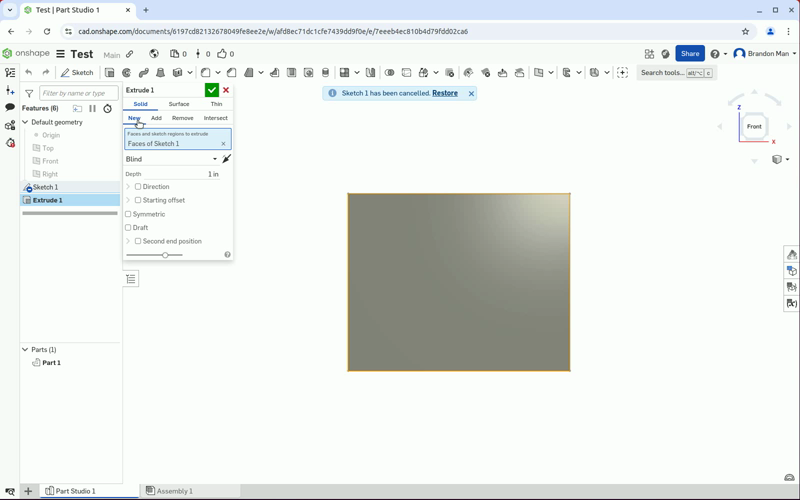
key(tab, 4)
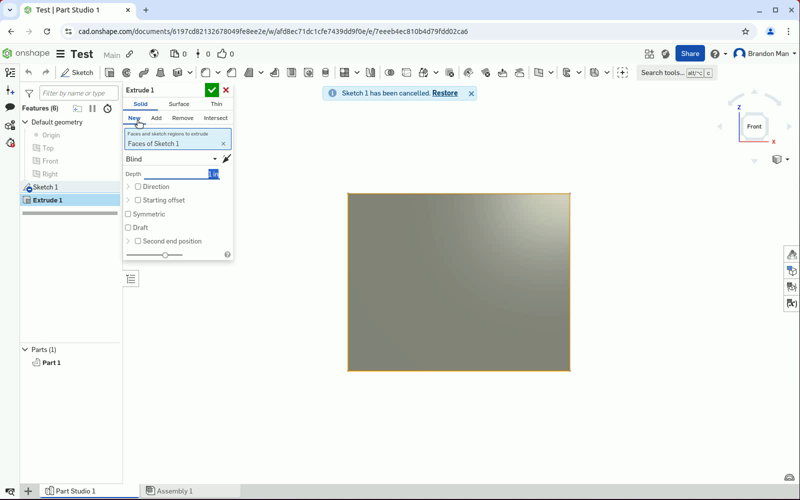
text(4.574)
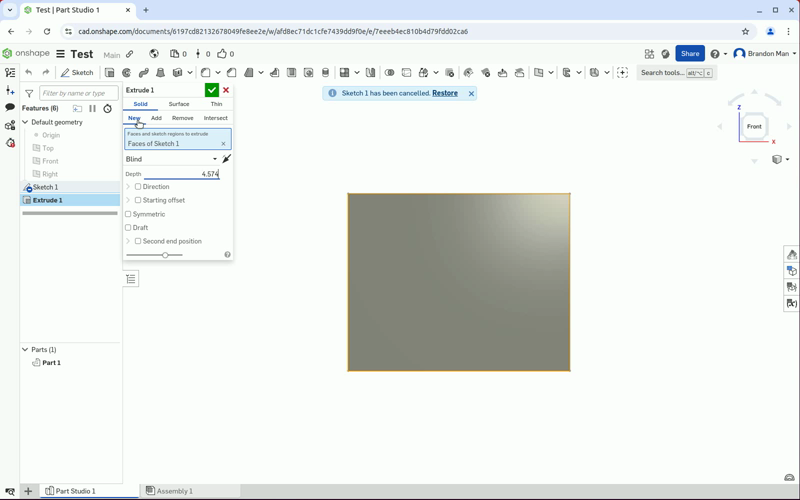
key(enter)
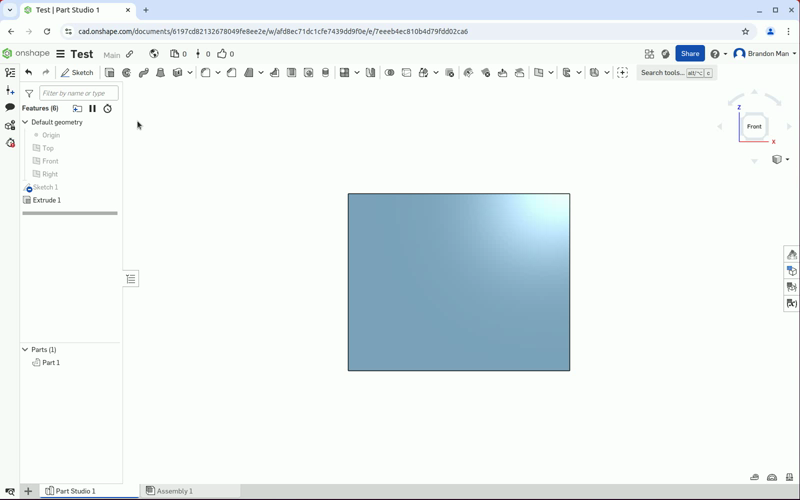
key(shift+h)
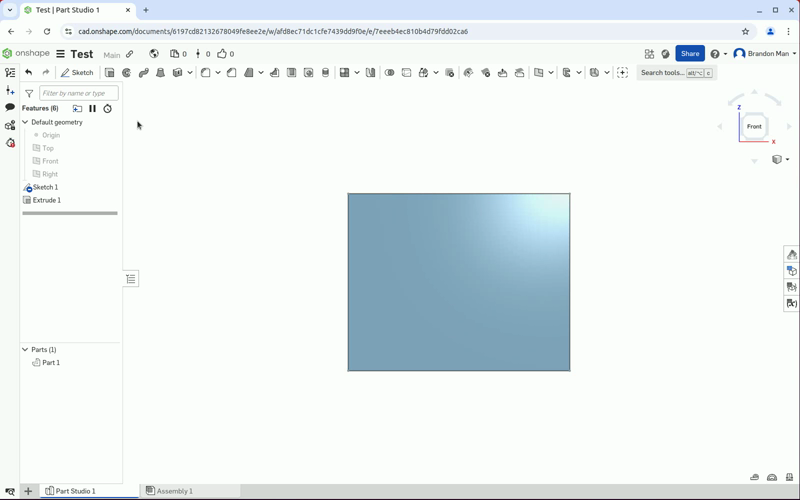
key(shift+h)
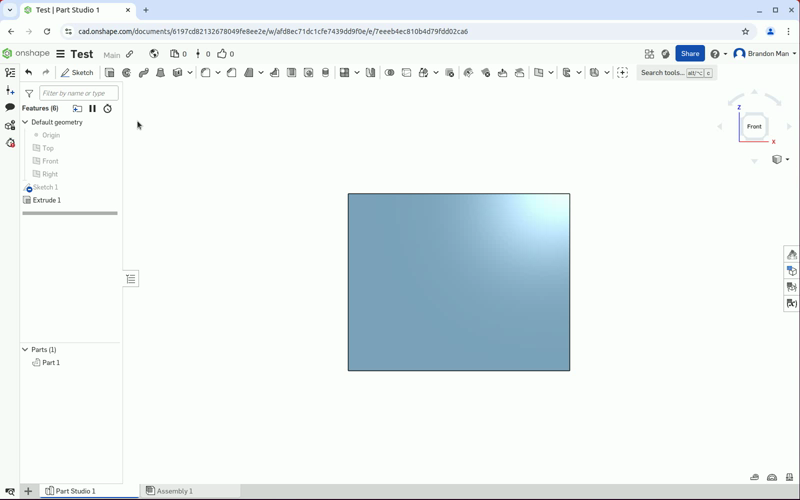
mouse_move(73, 189)
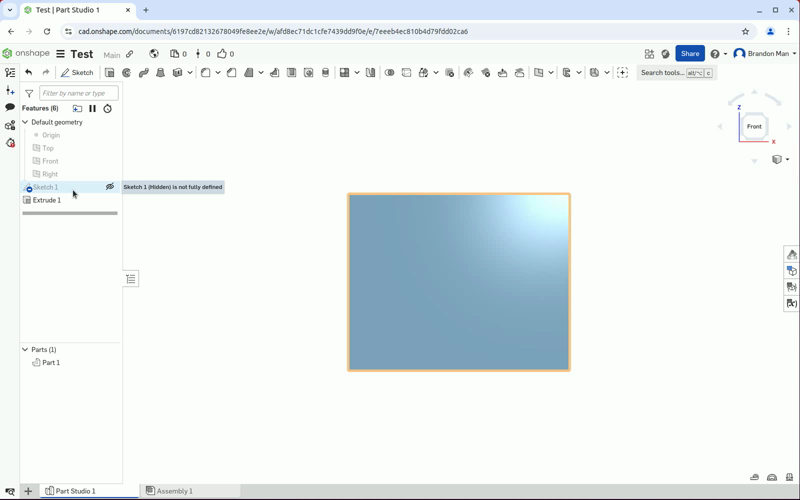
click(73, 189)
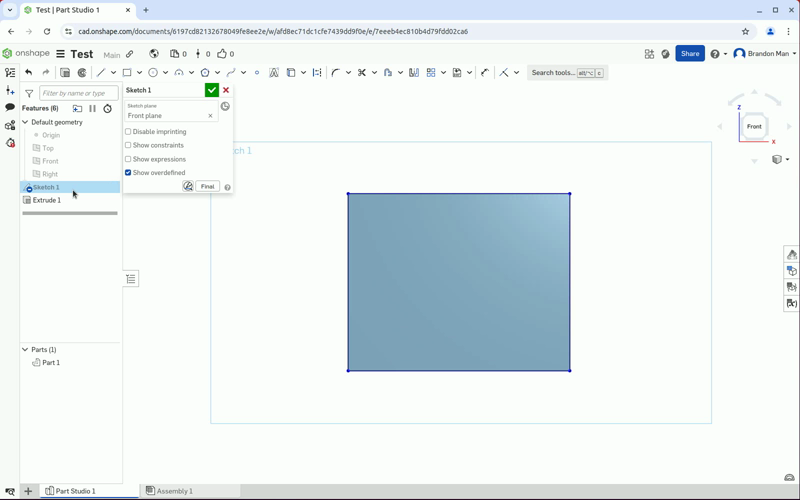
mouse_move(229, 92)
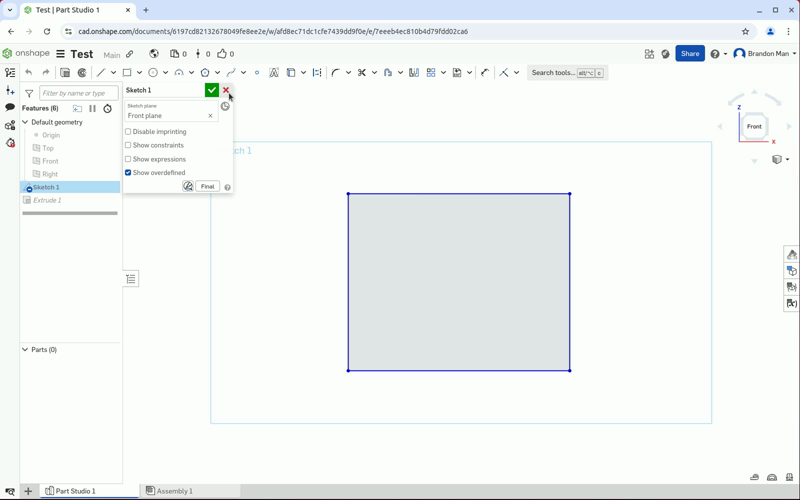
click(229, 92)
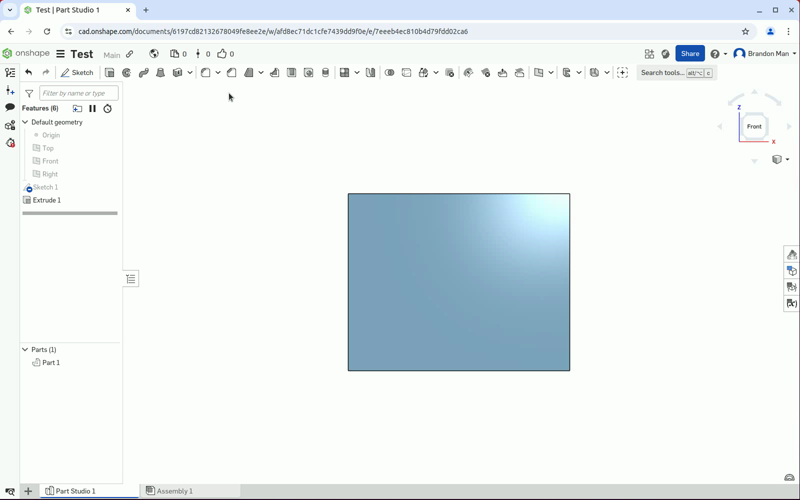
mouse_move(541, 75)
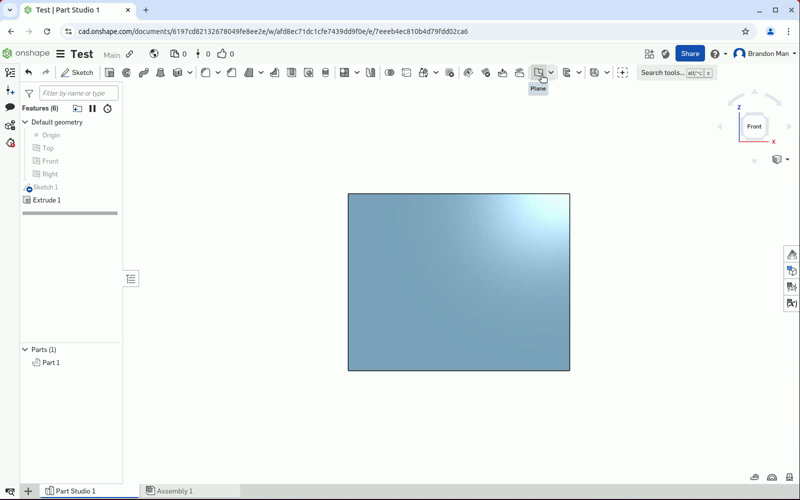
click(541, 75)
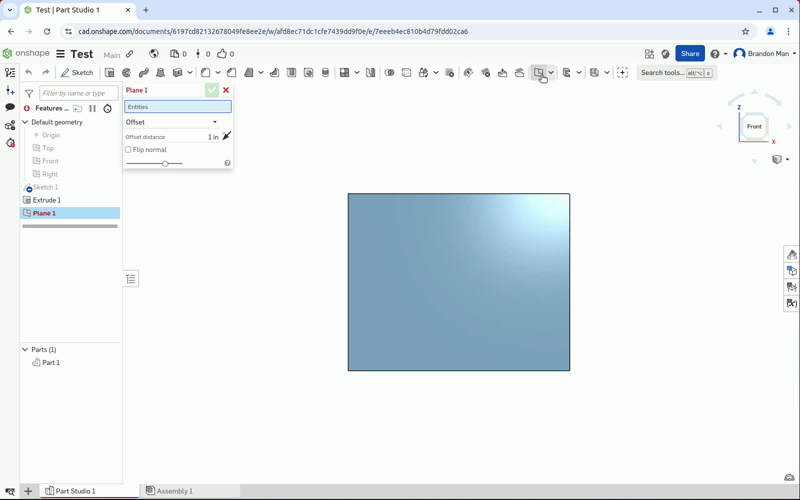
mouse_move(73, 163)
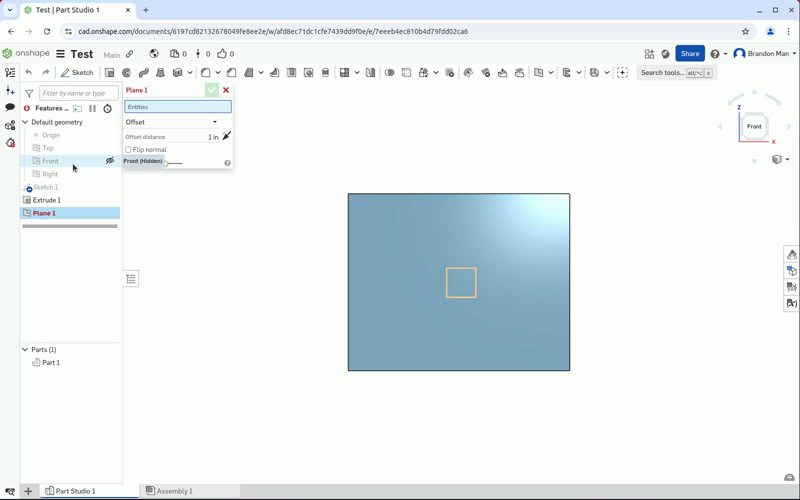
click(73, 163)
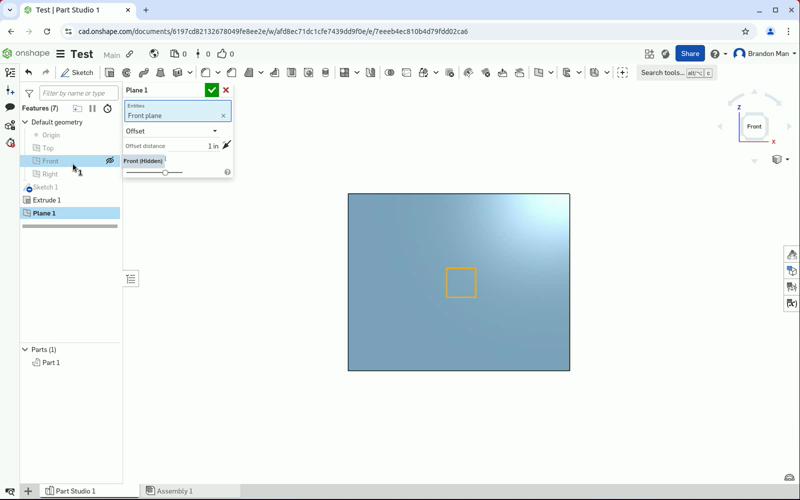
key(tab, 2)
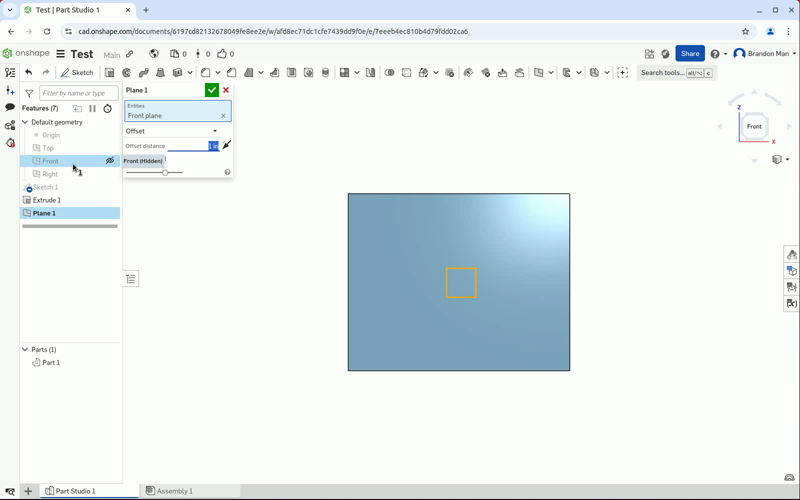
text(4.56)
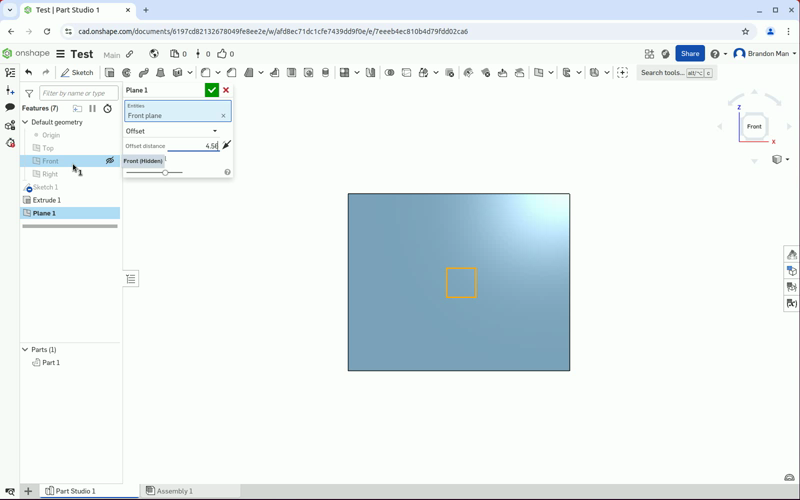
key(enter, 2)
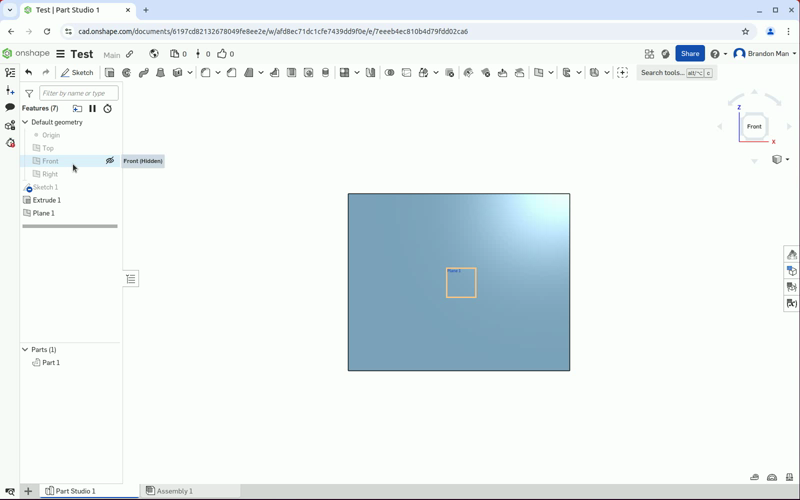
key(shift+s)
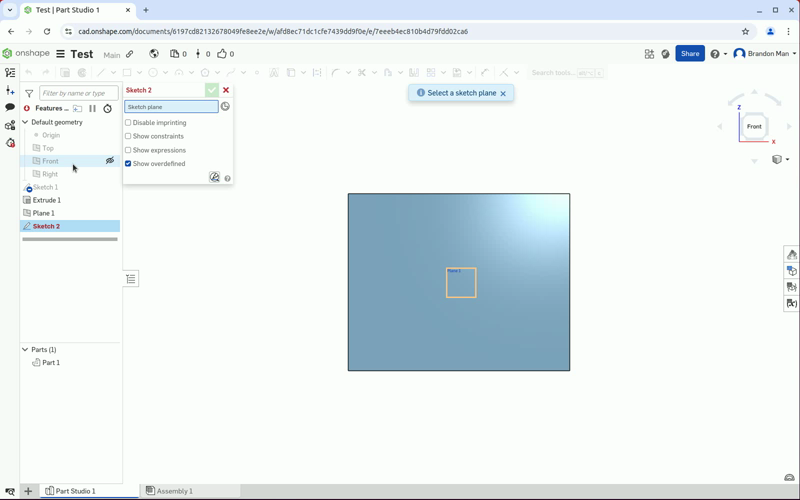
mouse_move(73, 215)
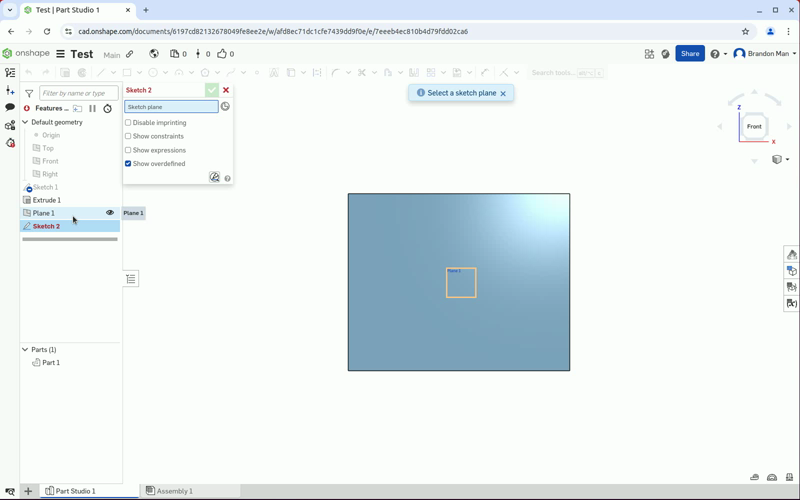
click(73, 215)
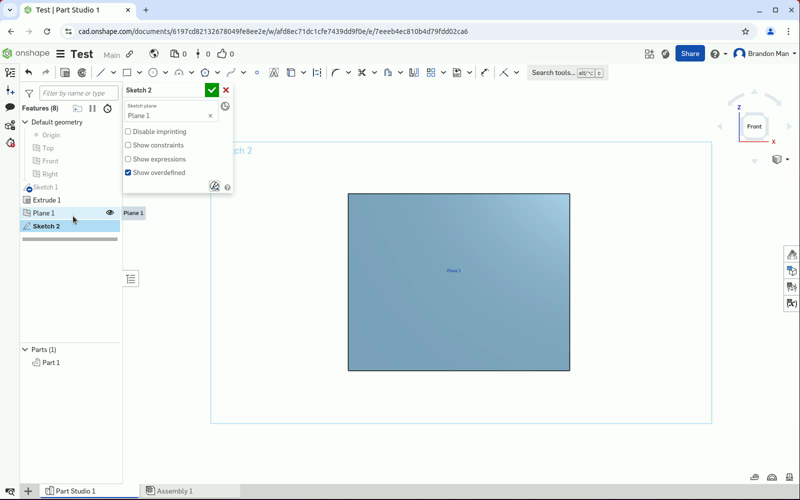
mouse_move(73, 352)
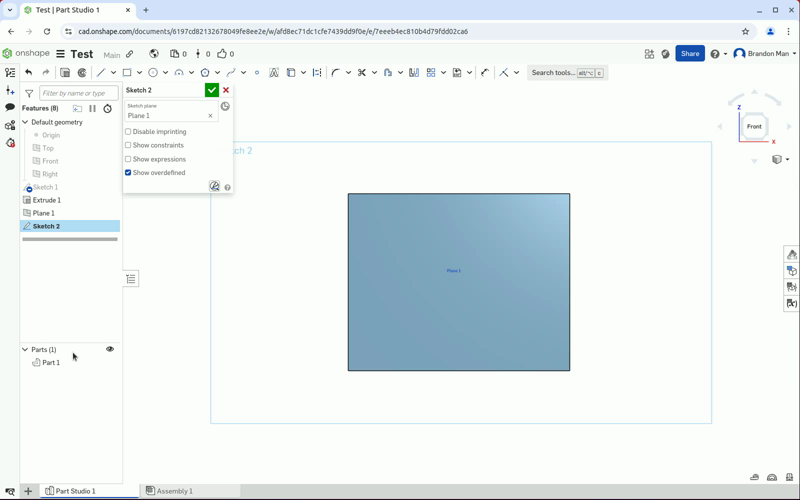
key(y)
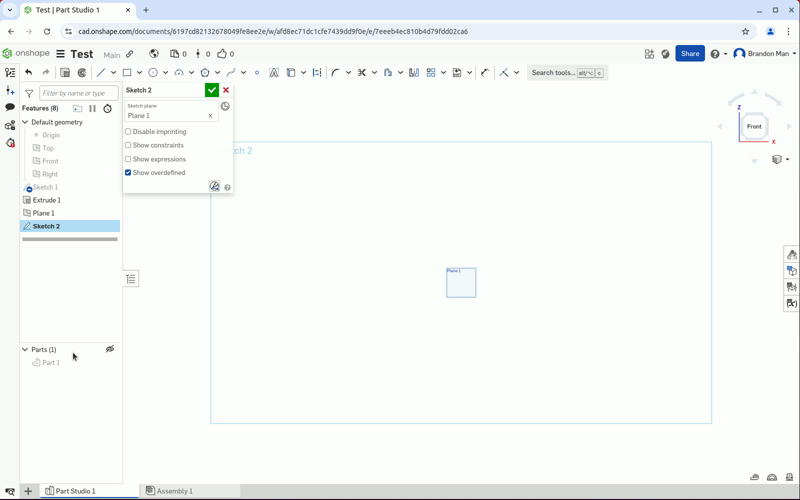
key(c)
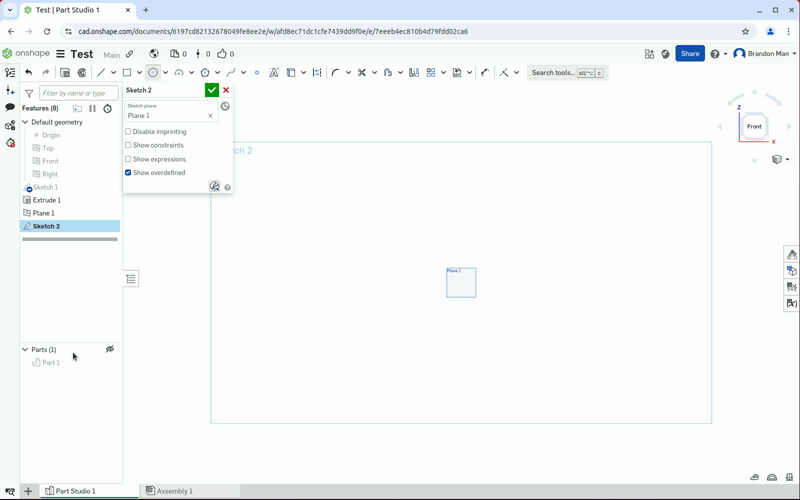
key_down(shift)
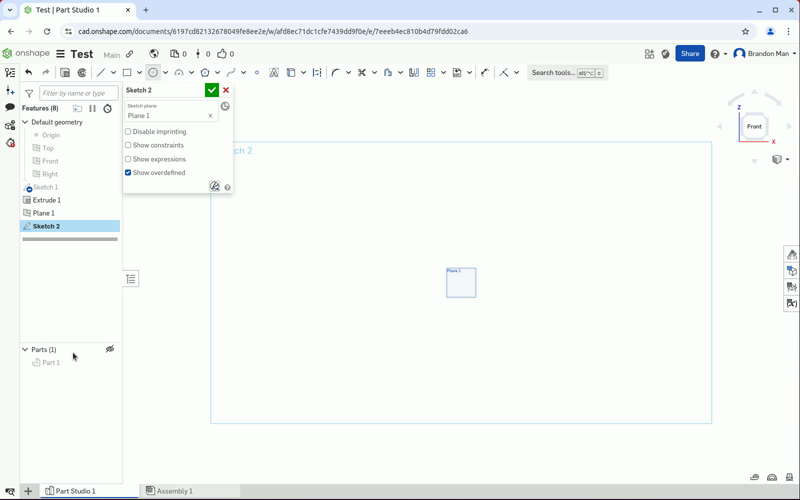
mouse_move(407, 282)
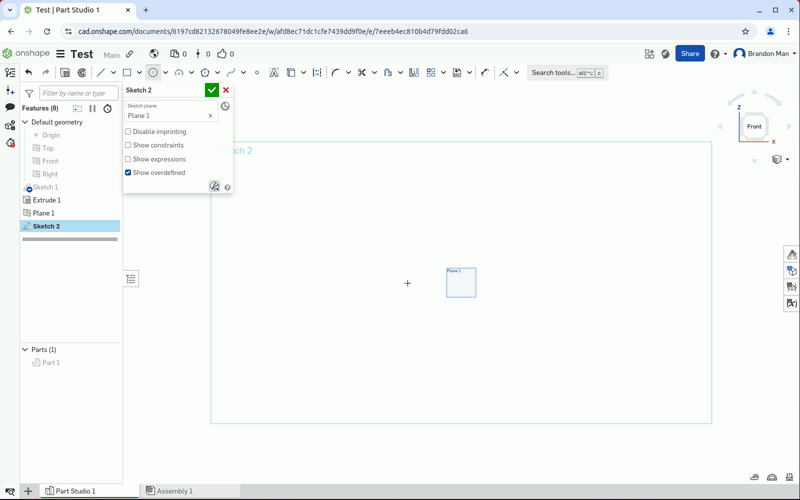
click(407, 282)
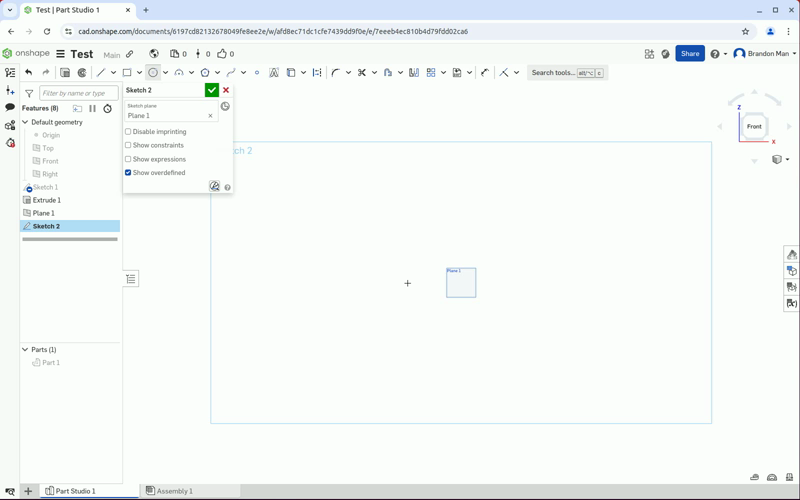
key_up(shift)
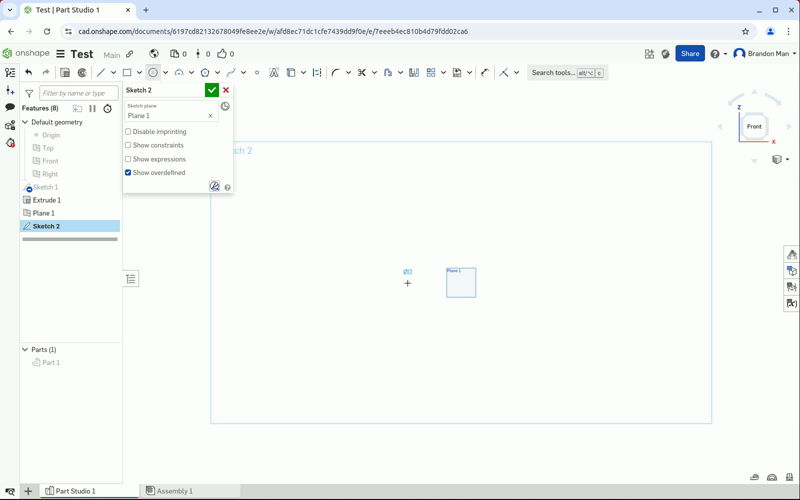
mouse_move(422, 282)
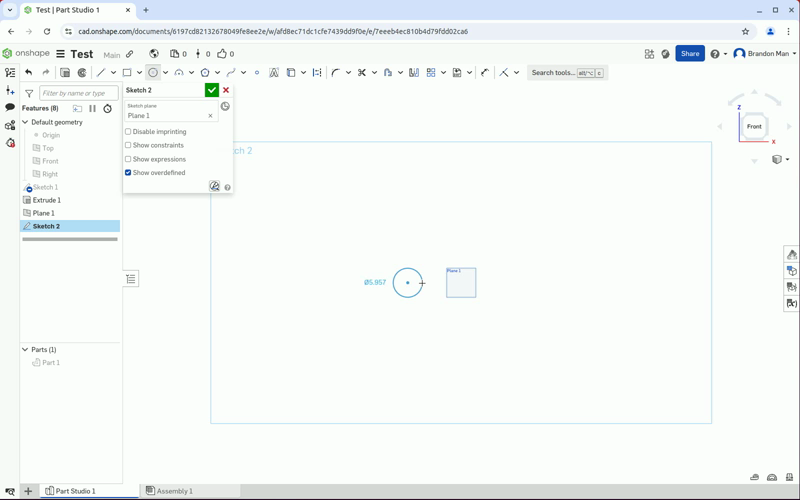
click(422, 282)
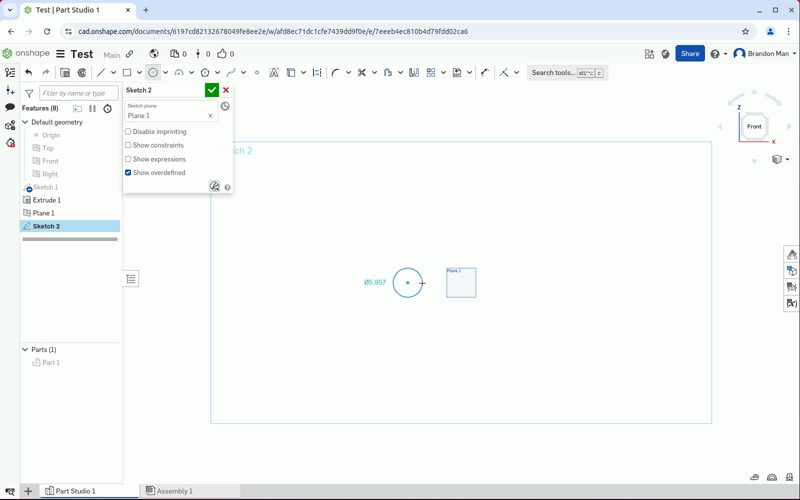
key(esc)
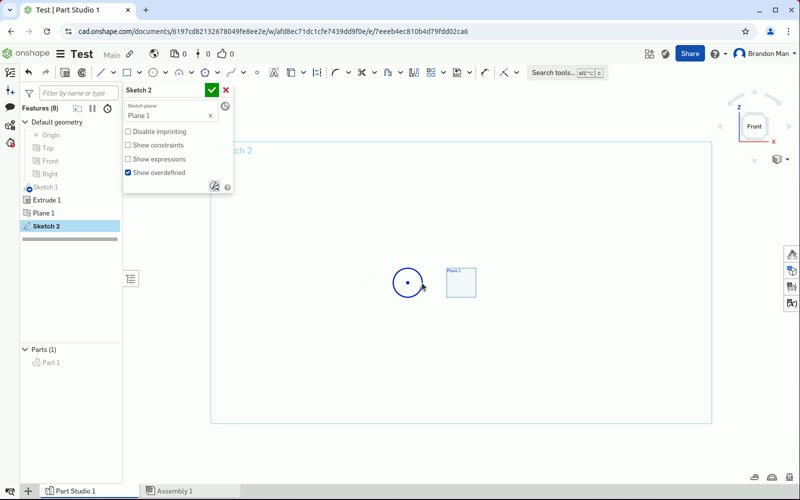
mouse_move(412, 289)
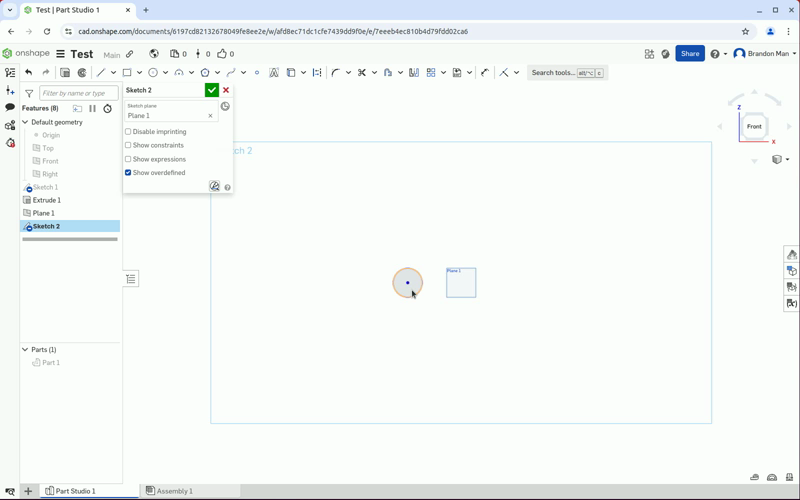
scroll(6)
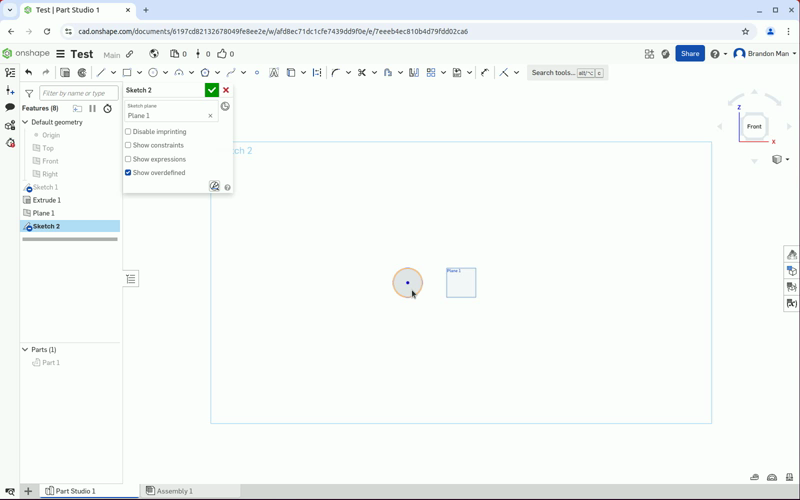
scroll(6)
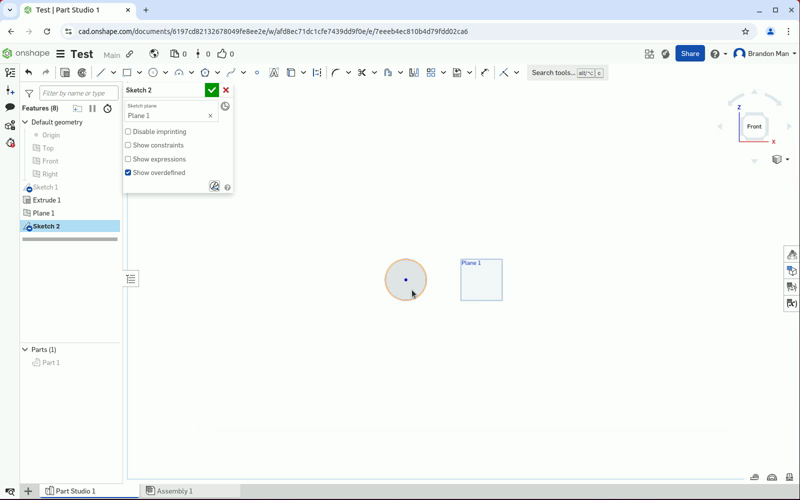
scroll(6)
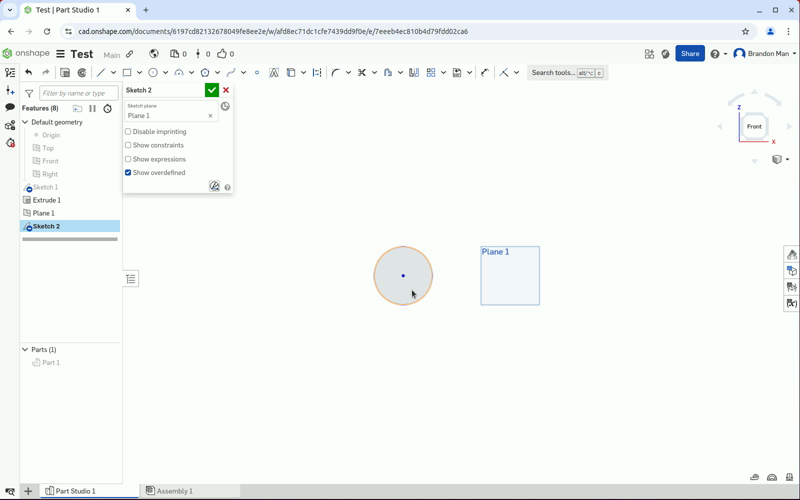
scroll(6)
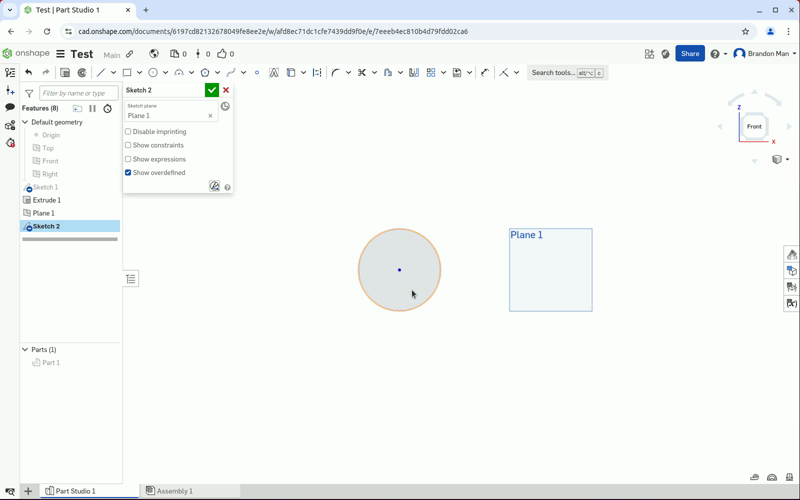
scroll(6)
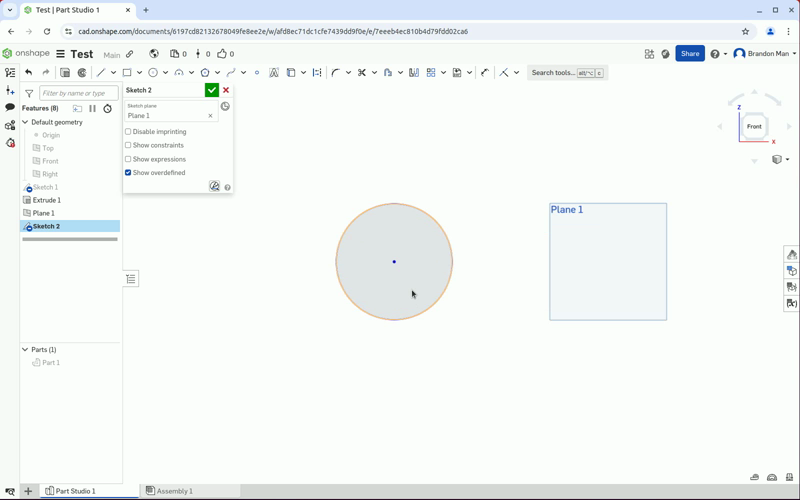
scroll(6)
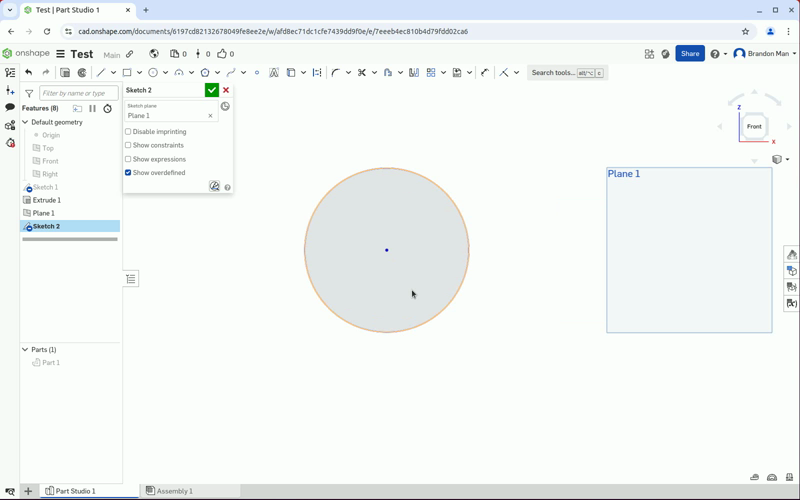
scroll(6)
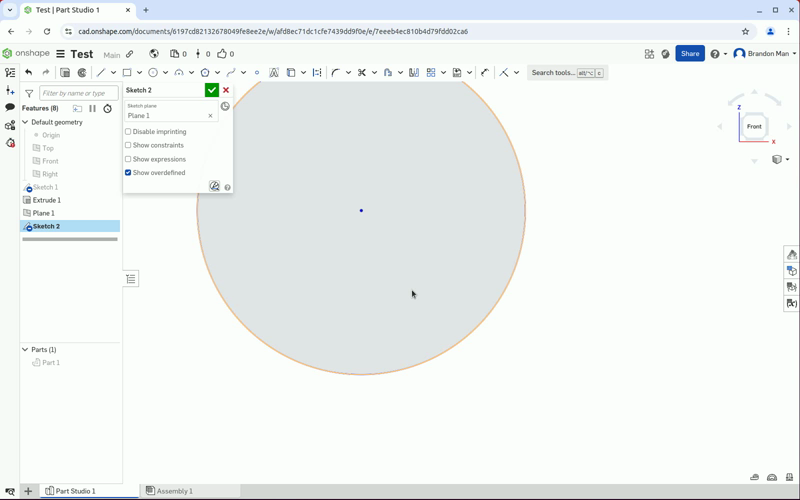
click(412, 289)
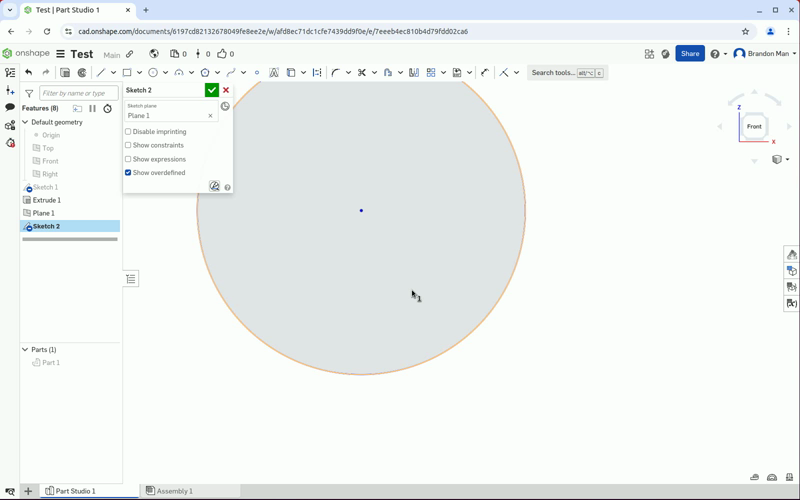
scroll(-6)
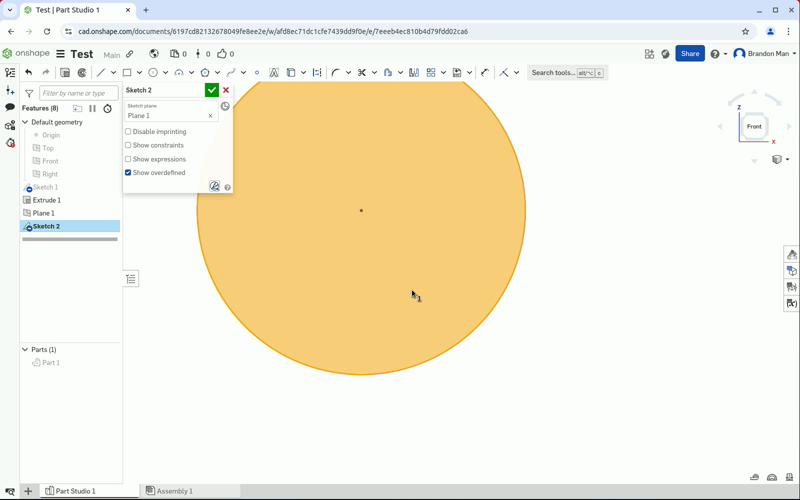
scroll(-6)
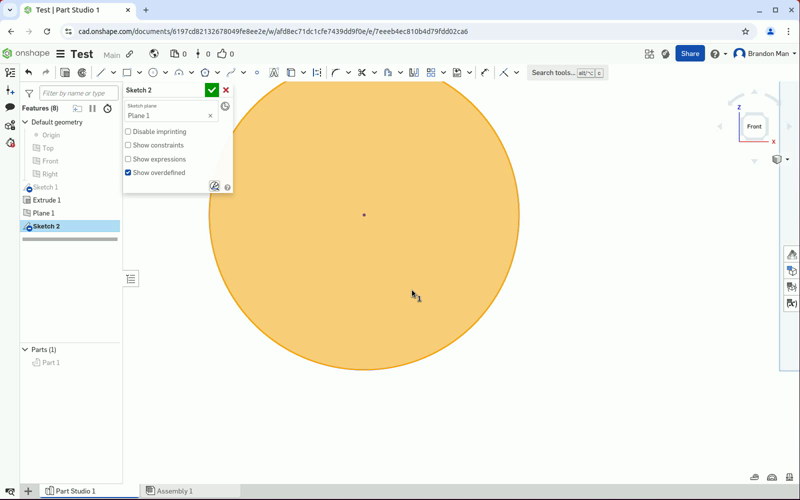
scroll(-6)
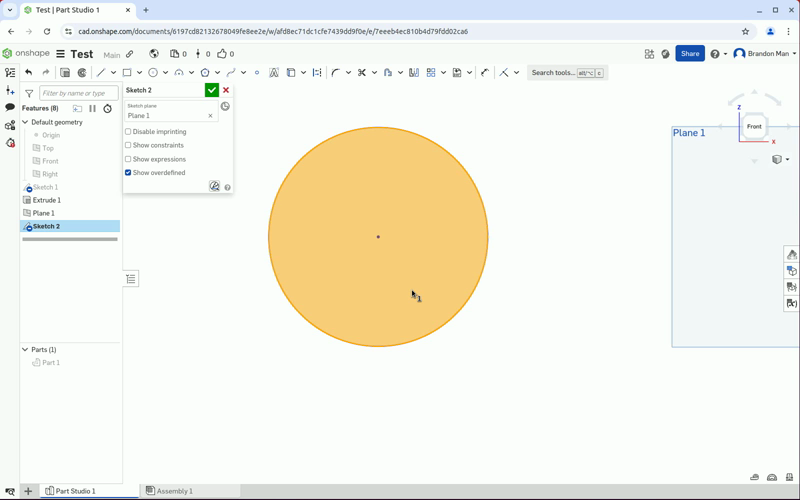
scroll(-6)
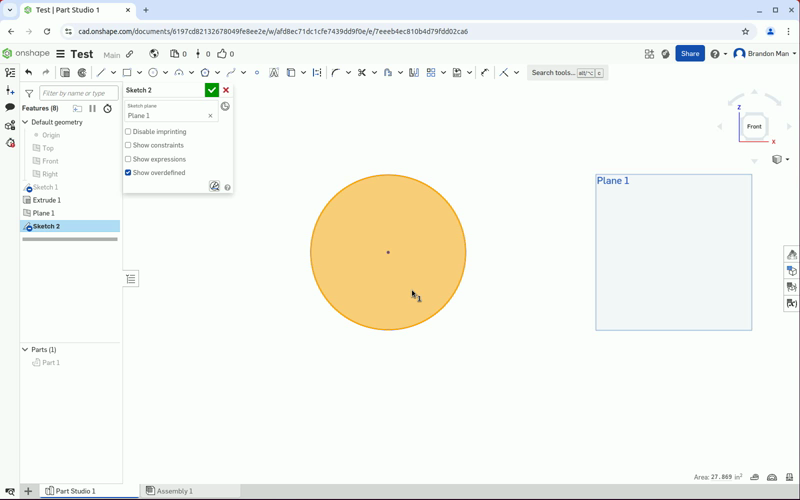
scroll(-6)
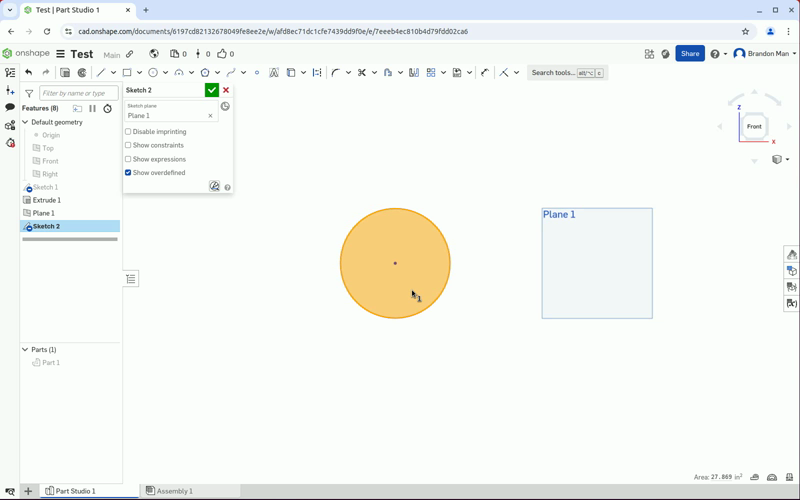
scroll(-6)
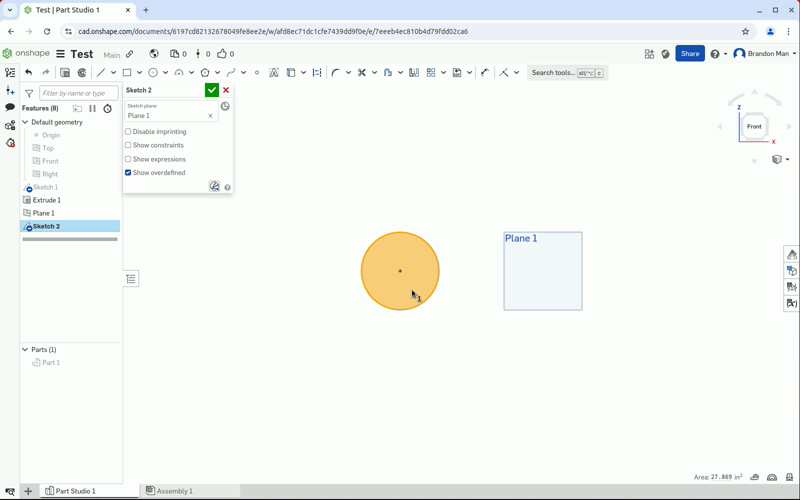
scroll(-6)
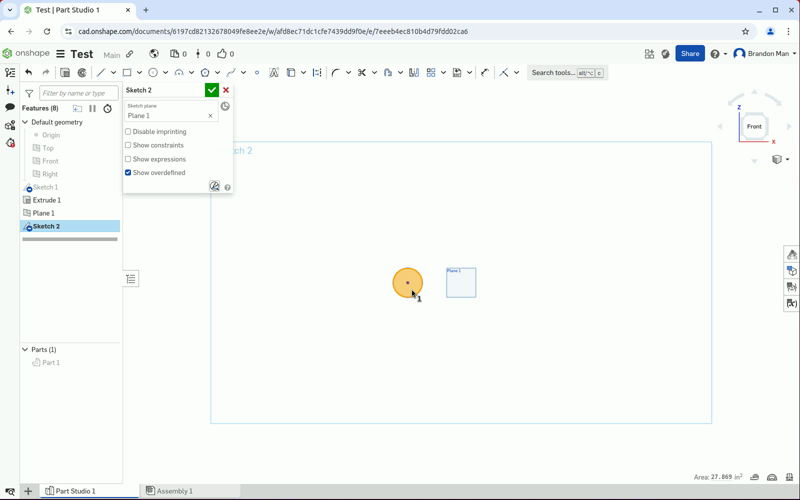
mouse_move(73, 352)
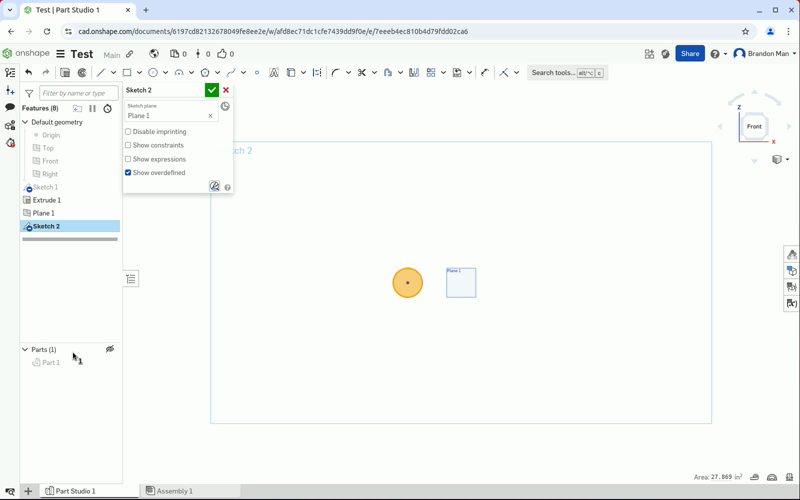
key(shift+y)
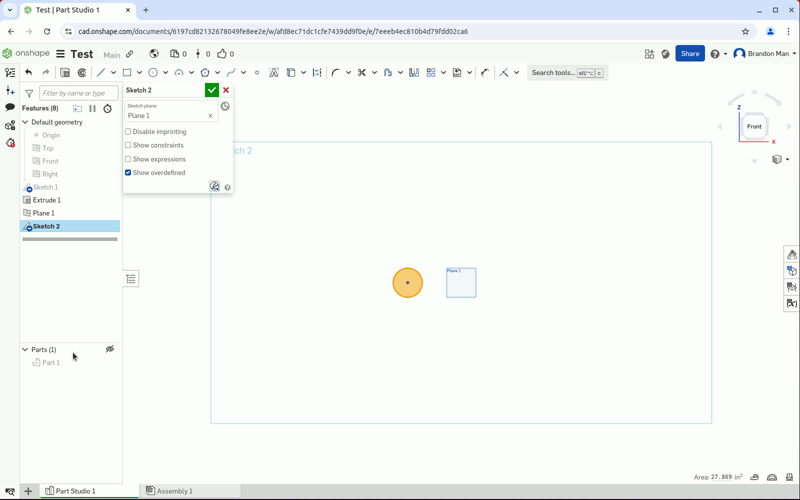
key(shift+e)
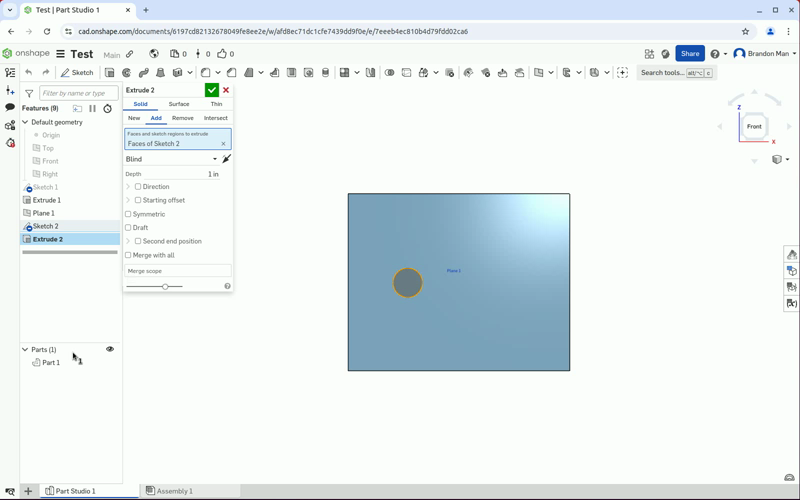
mouse_move(143, 106)
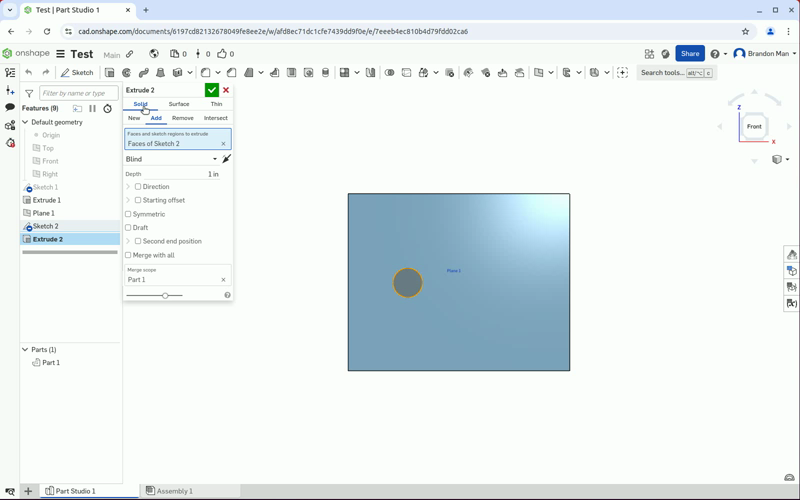
click(143, 106)
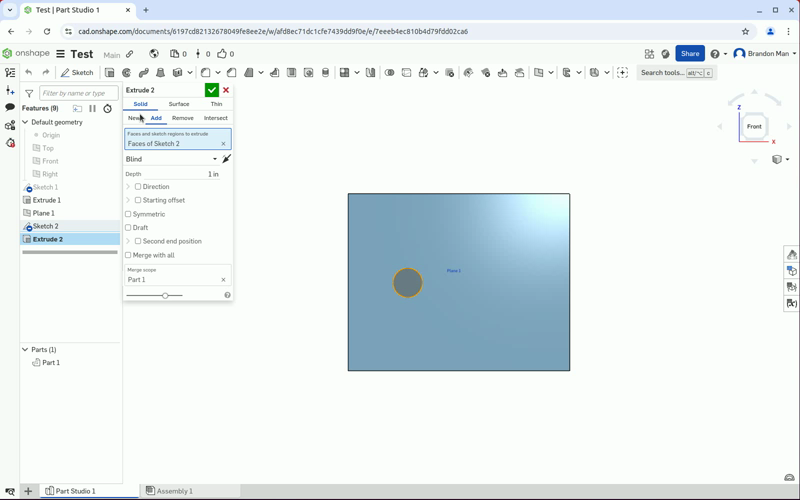
mouse_move(137, 120)
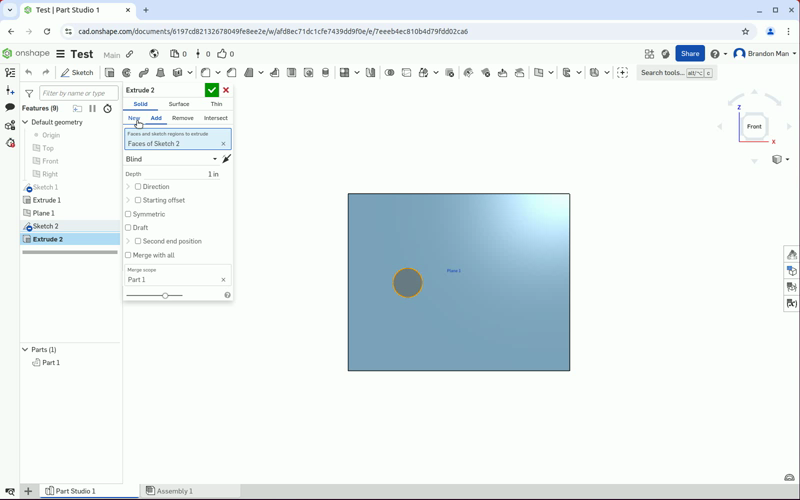
click(137, 120)
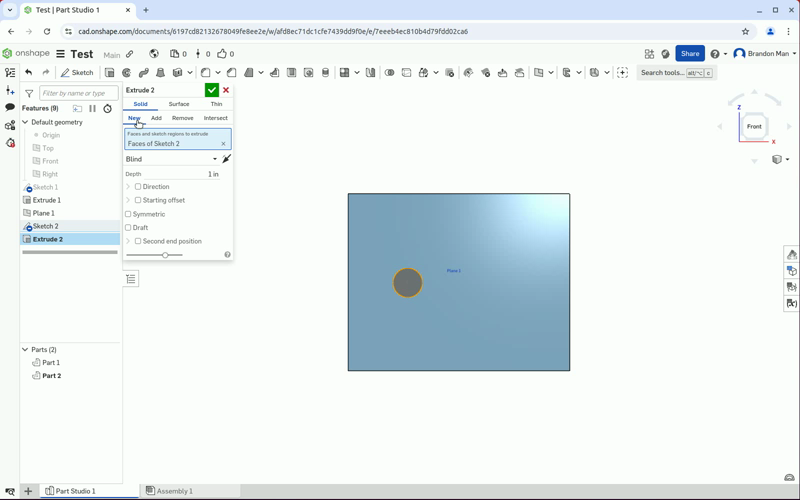
key(tab, 4)
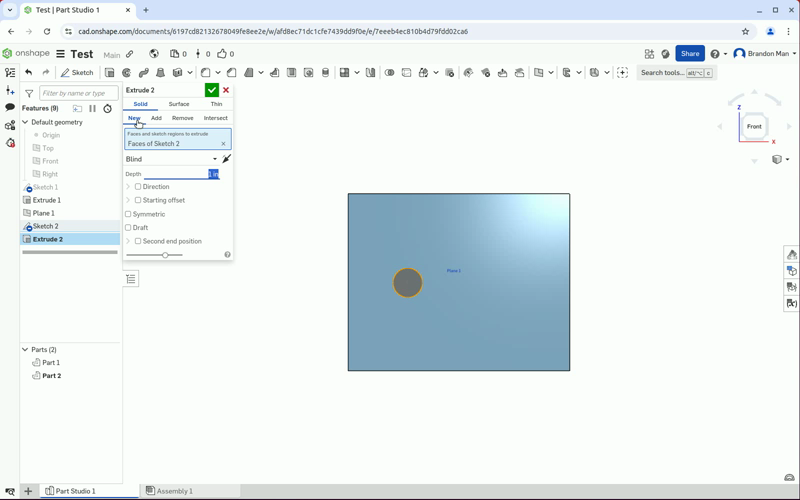
text(18.294)
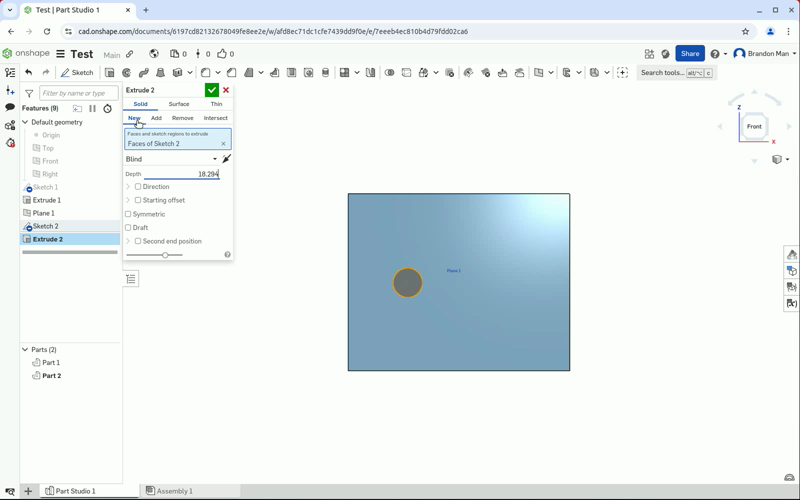
key(enter)
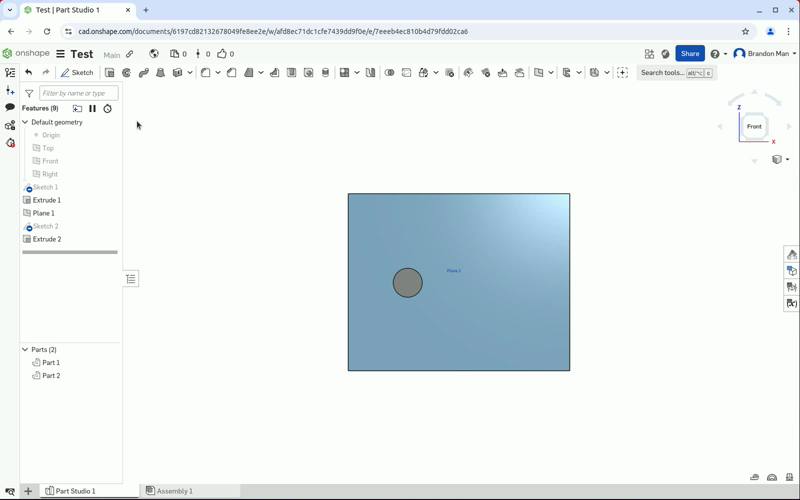
key(shift+h)
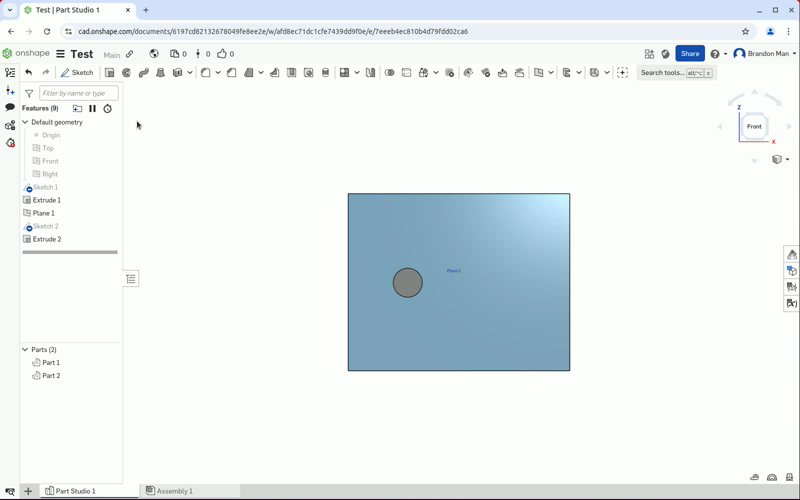
key(shift+h)
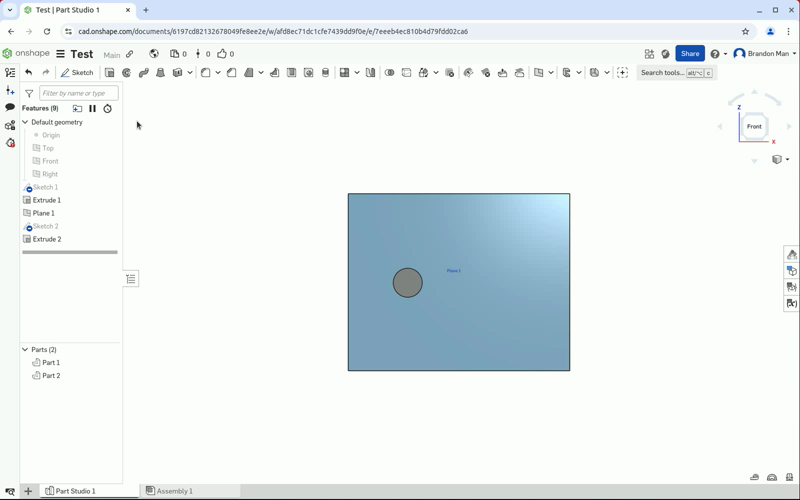
mouse_move(73, 189)
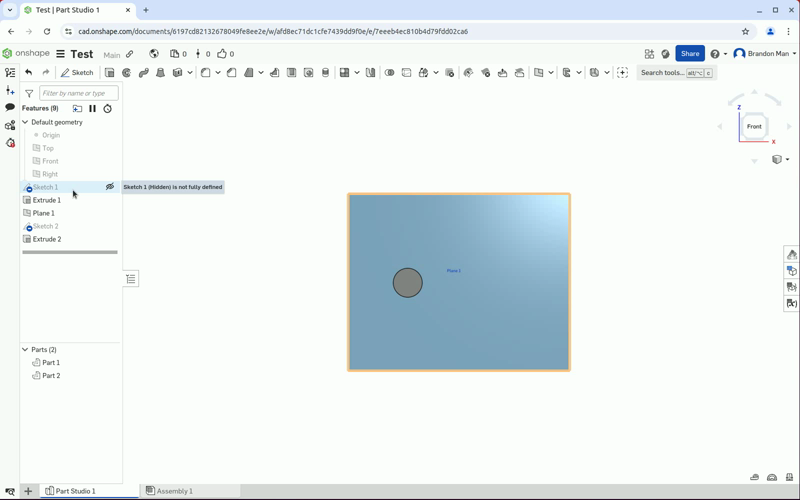
click(73, 189)
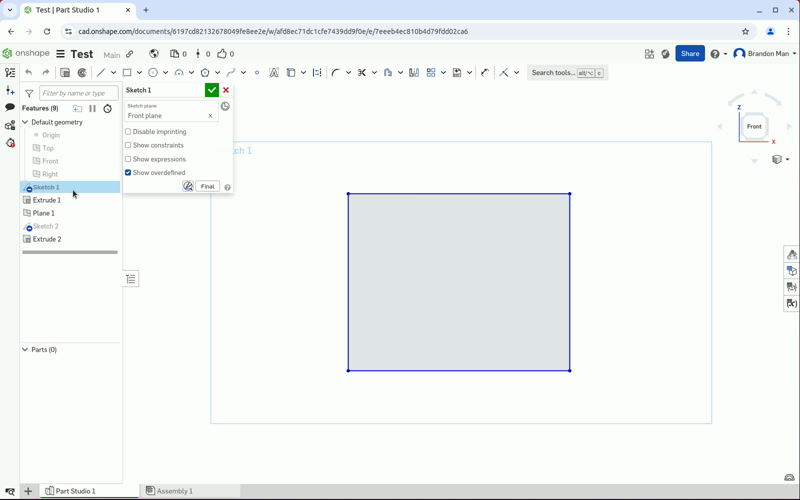
mouse_move(229, 92)
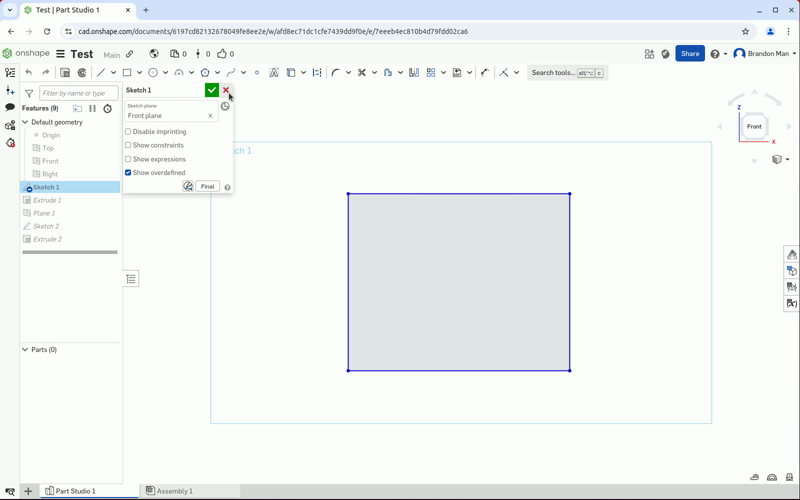
click(229, 92)
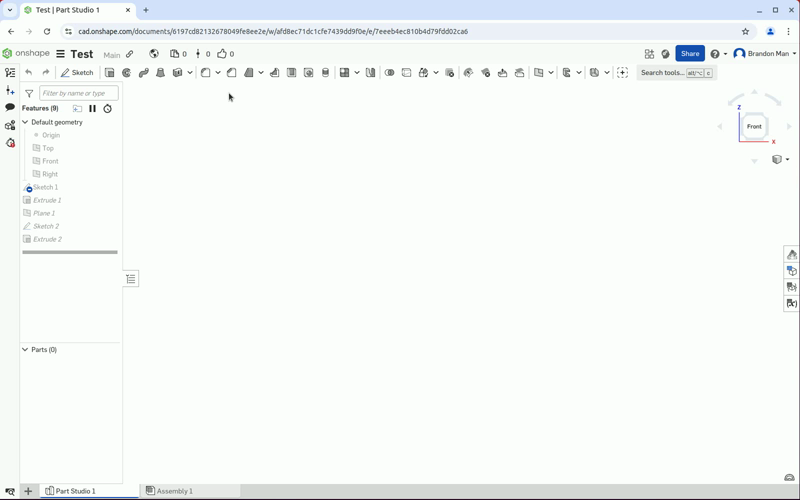
key(shift+s)
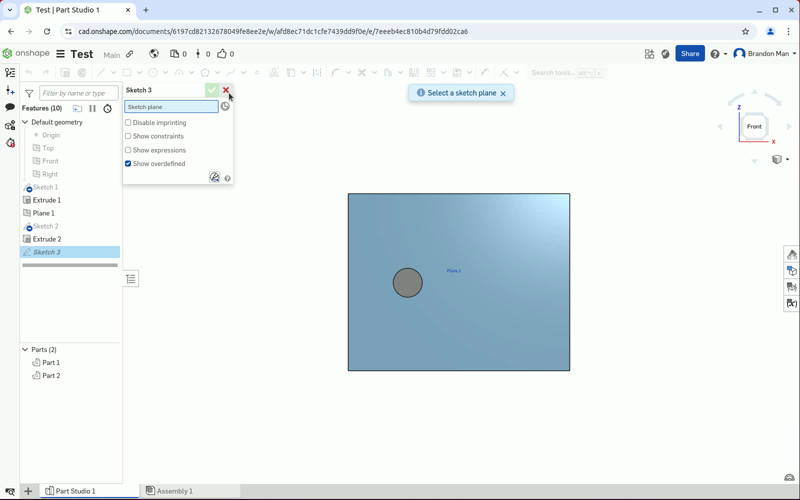
mouse_move(73, 215)
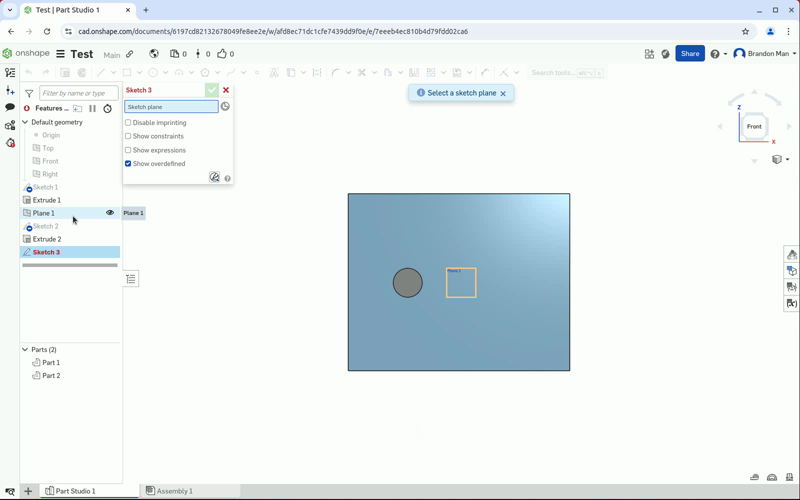
click(73, 215)
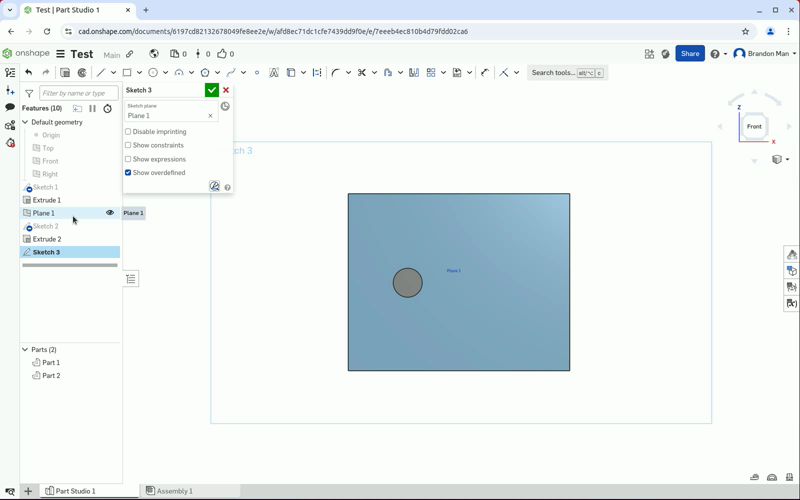
mouse_move(73, 352)
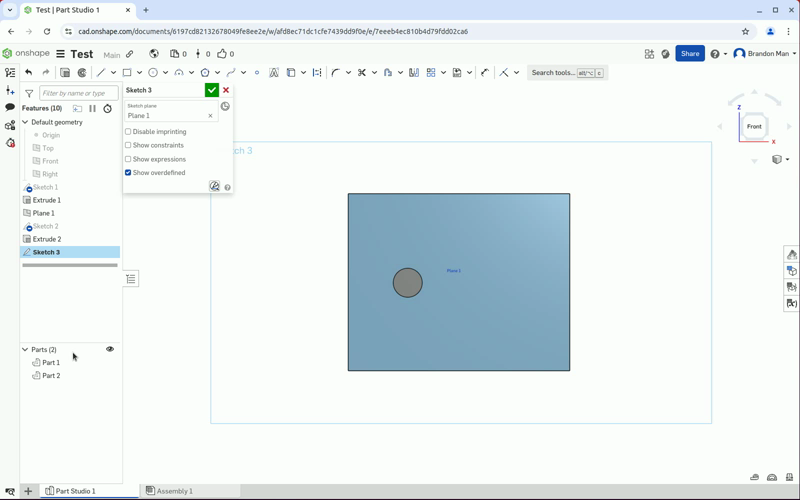
key(y)
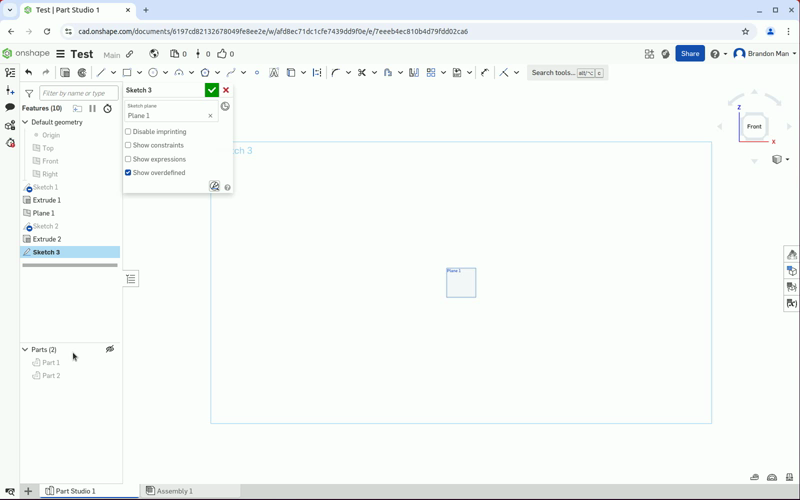
key(c)
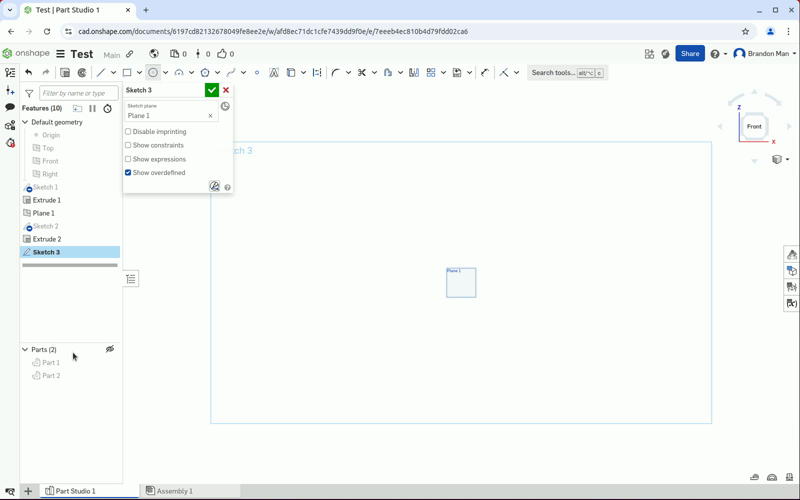
key_down(shift)
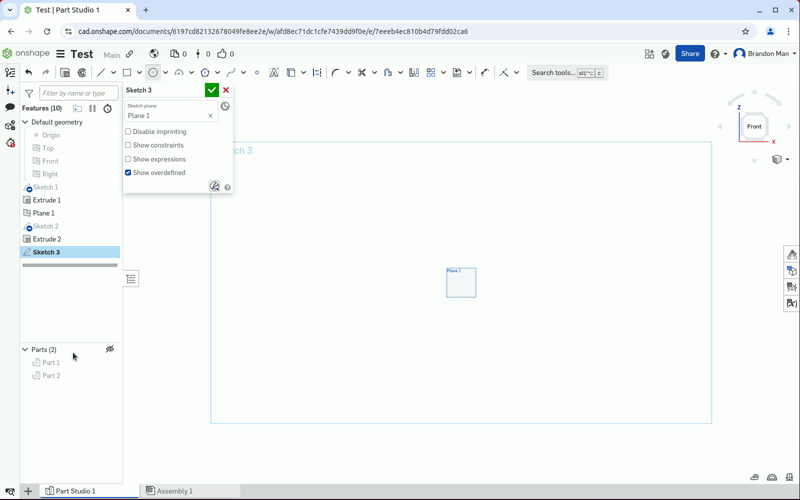
mouse_move(506, 282)
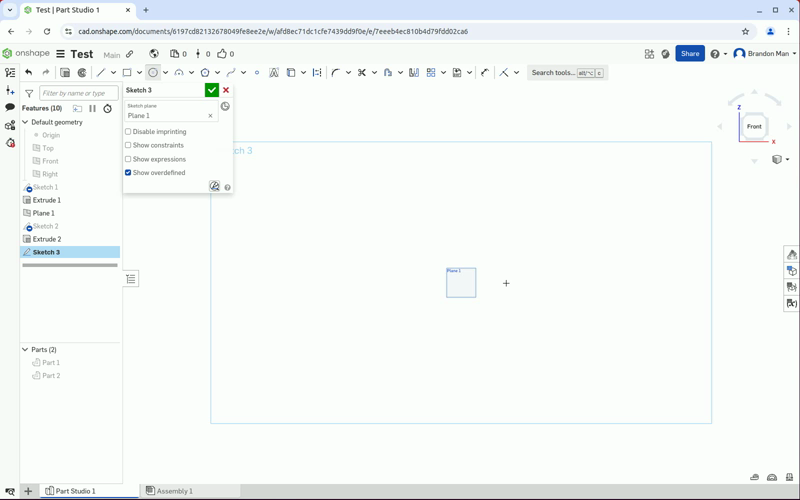
click(506, 282)
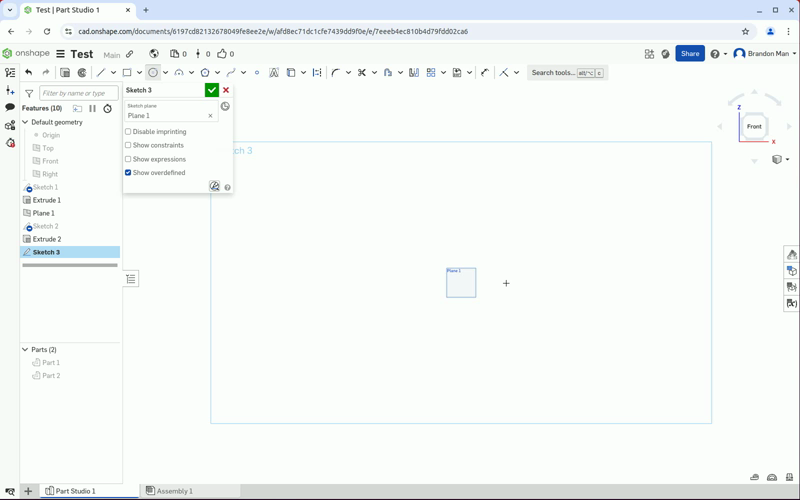
key_up(shift)
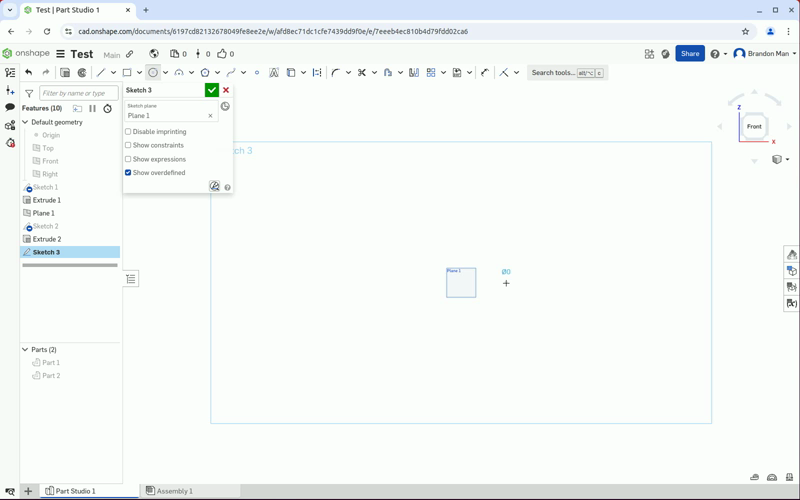
mouse_move(520, 282)
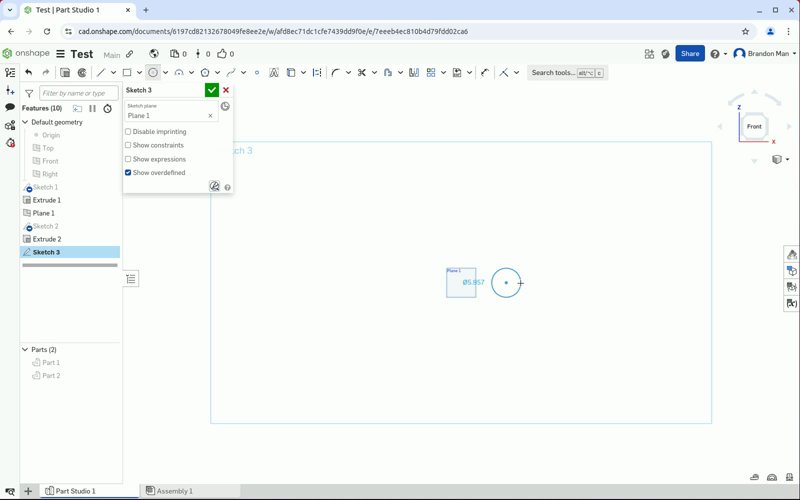
click(520, 282)
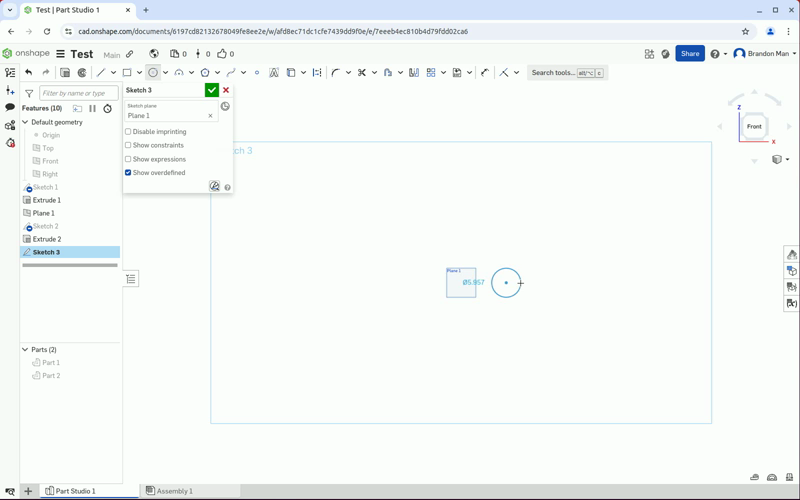
key(esc)
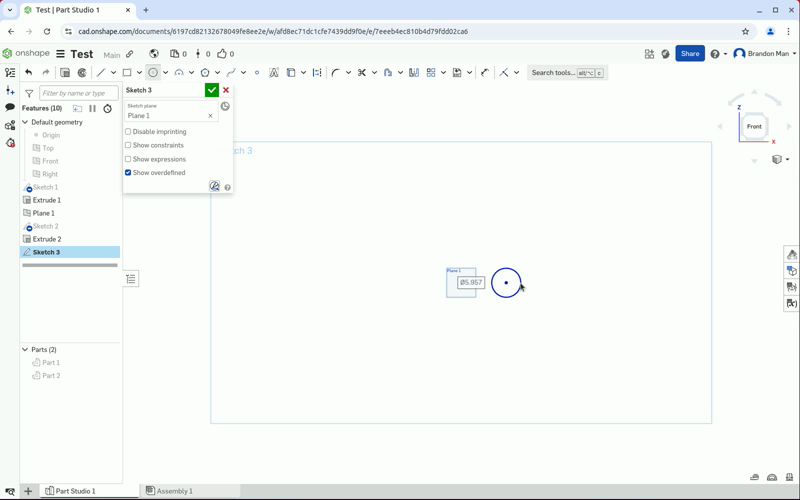
mouse_move(508, 285)
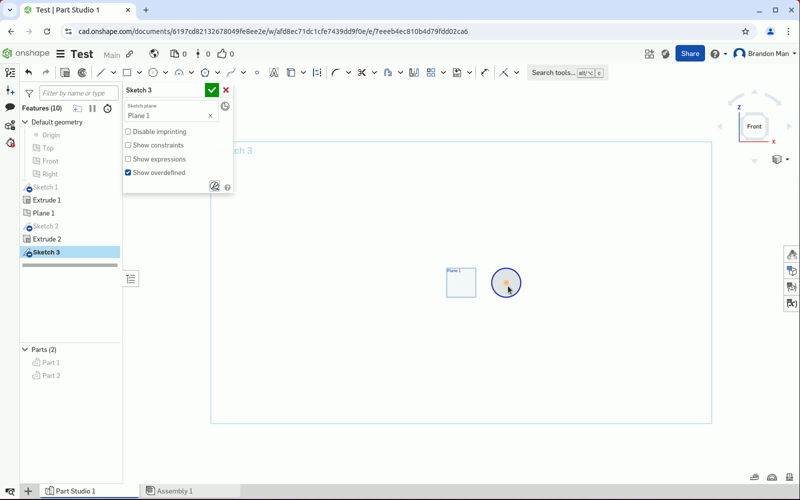
scroll(6)
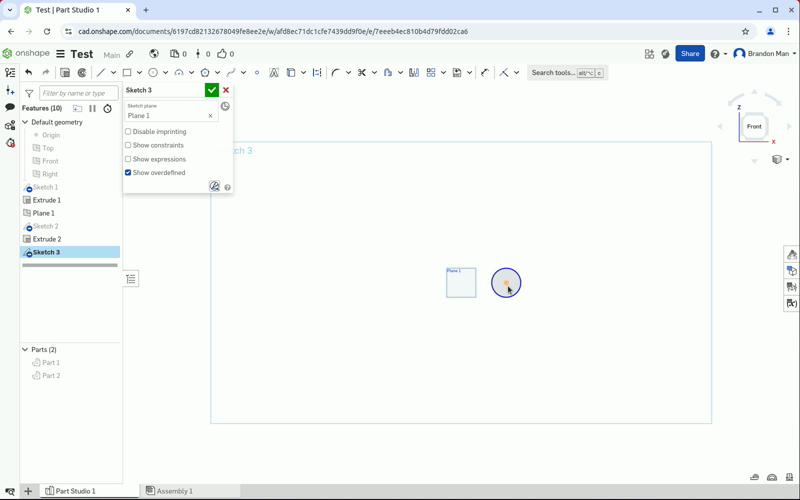
scroll(6)
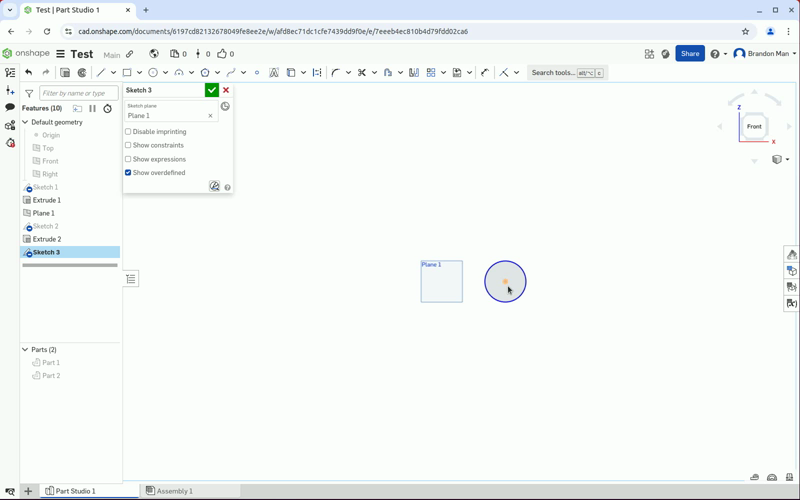
scroll(6)
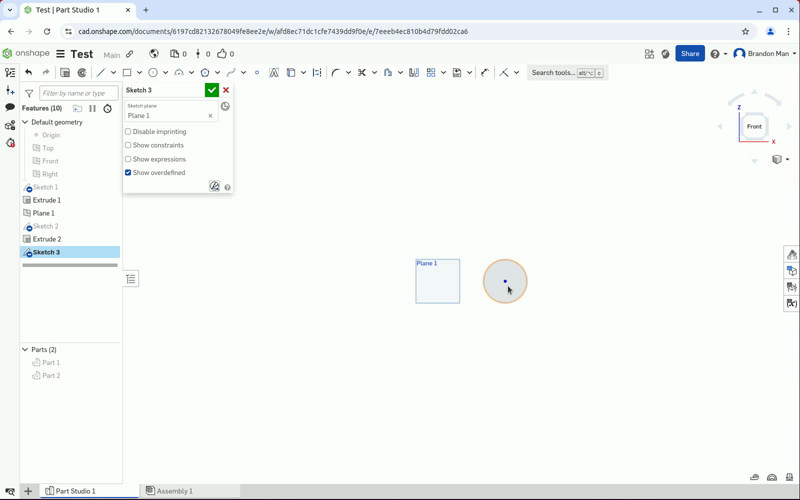
scroll(6)
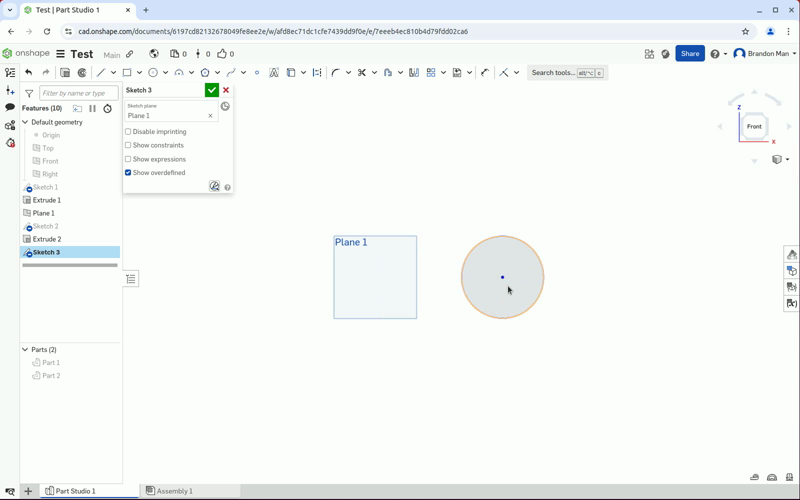
scroll(6)
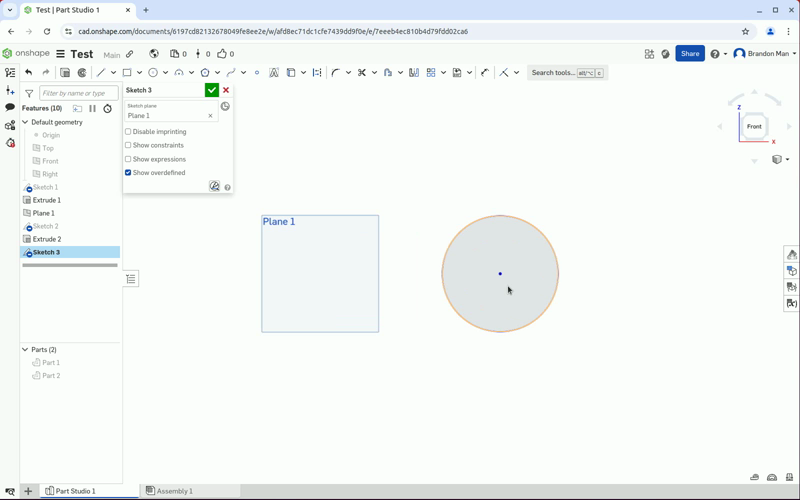
scroll(6)
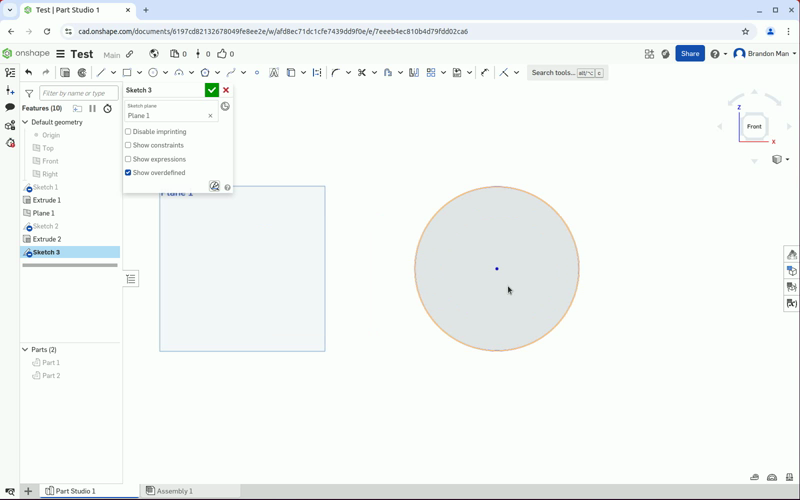
scroll(6)
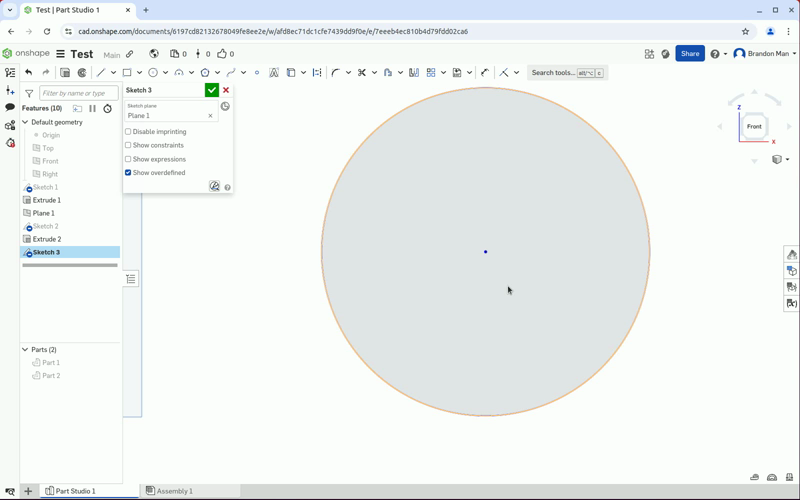
click(508, 285)
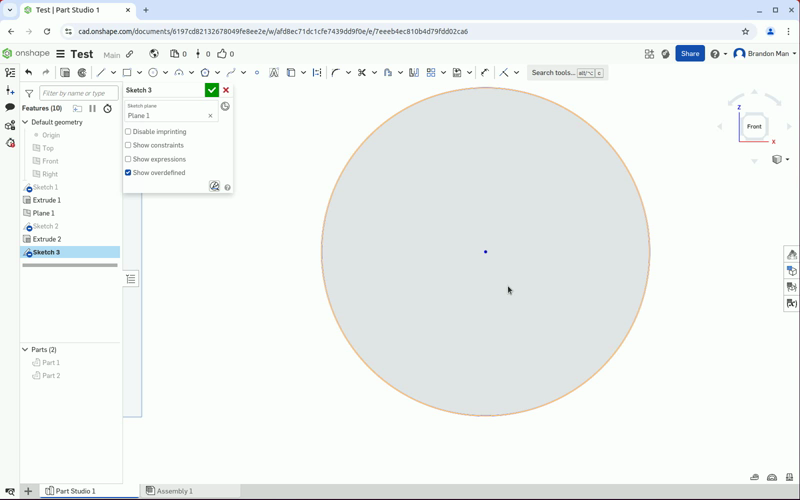
scroll(-6)
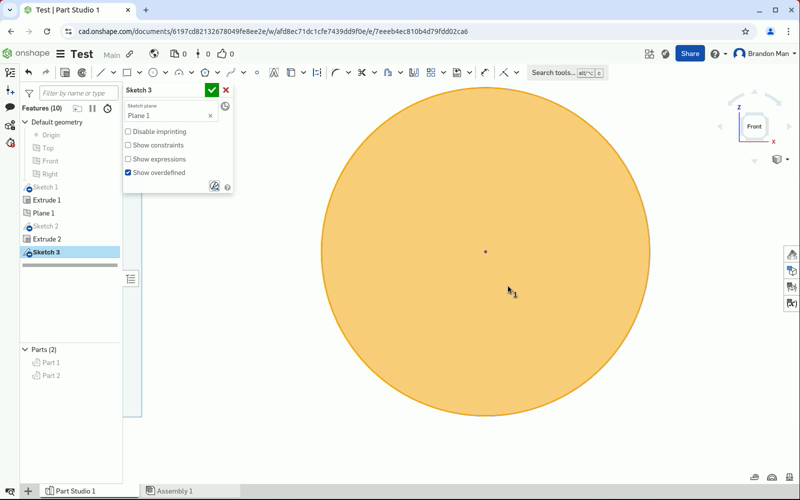
scroll(-6)
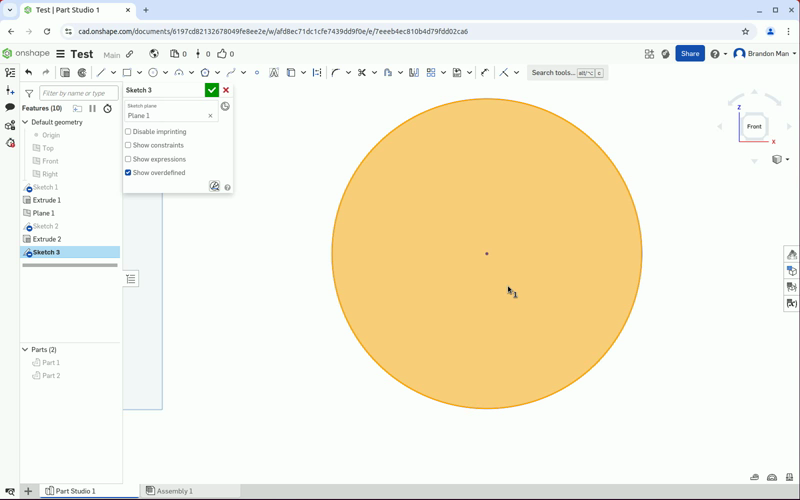
scroll(-6)
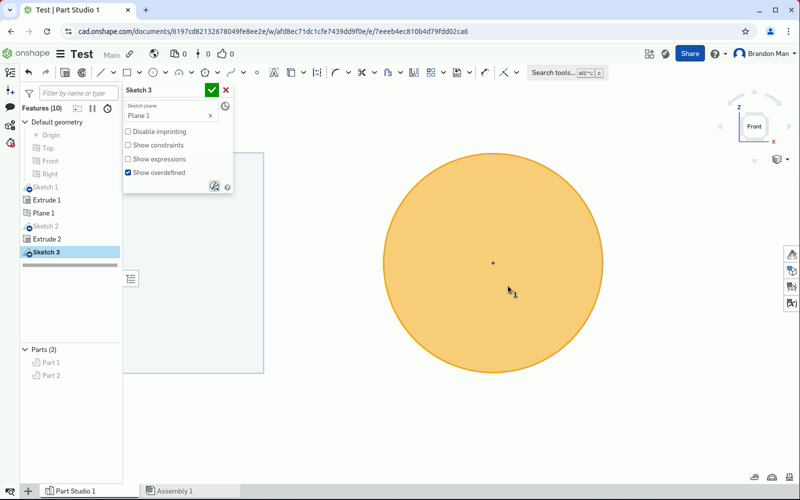
scroll(-6)
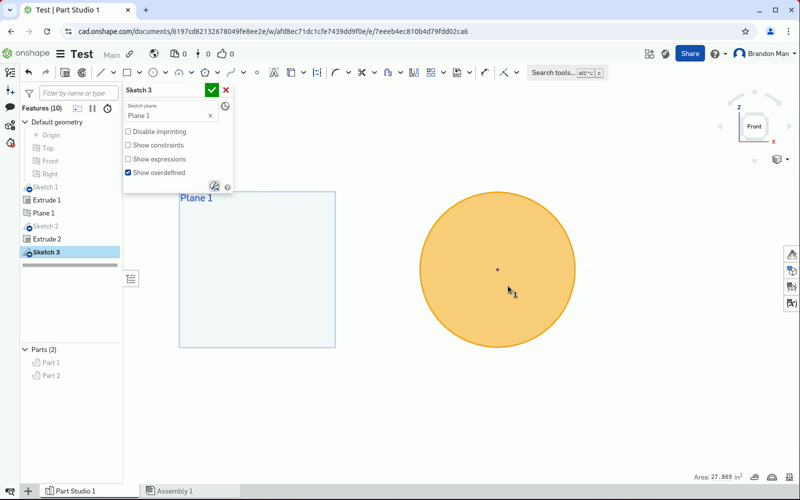
scroll(-6)
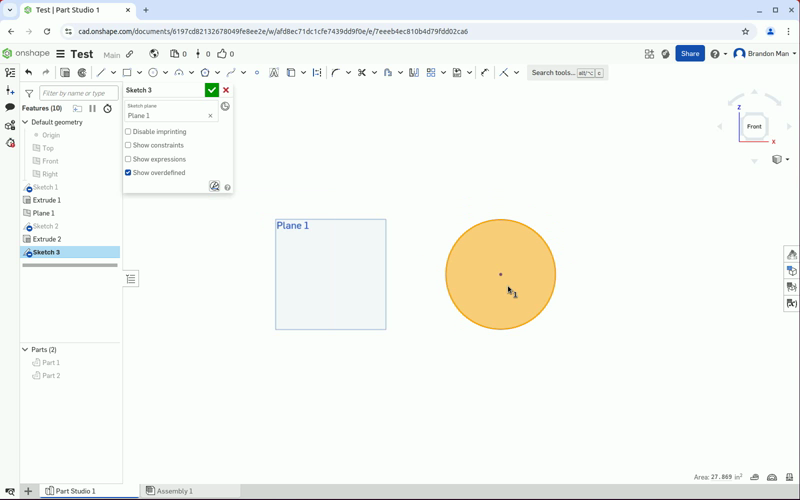
scroll(-6)
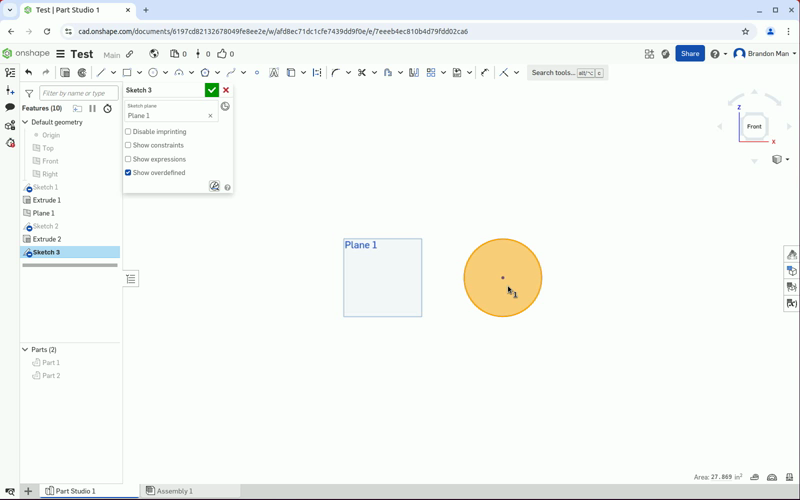
scroll(-6)
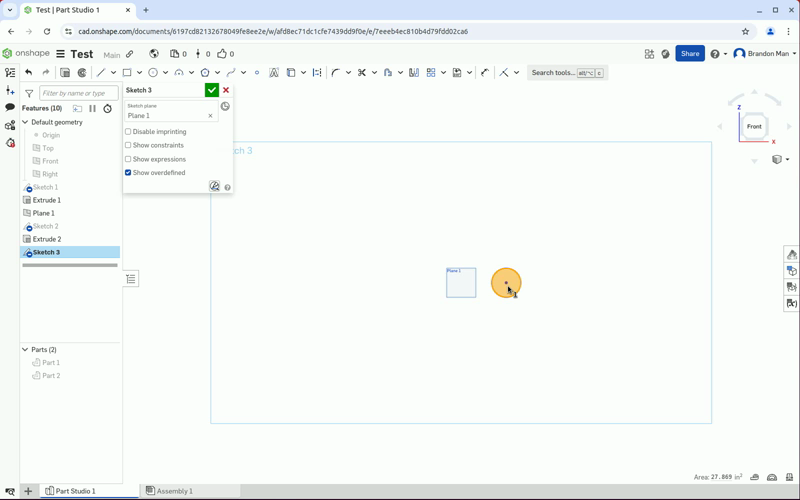
mouse_move(73, 352)
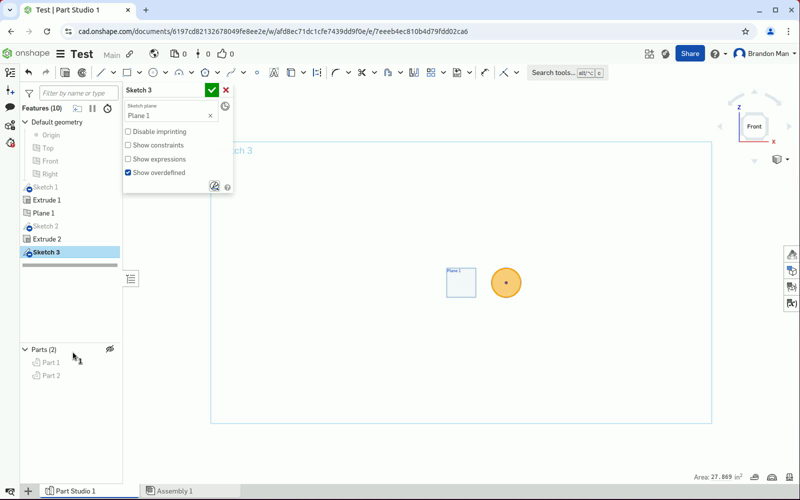
key(shift+y)
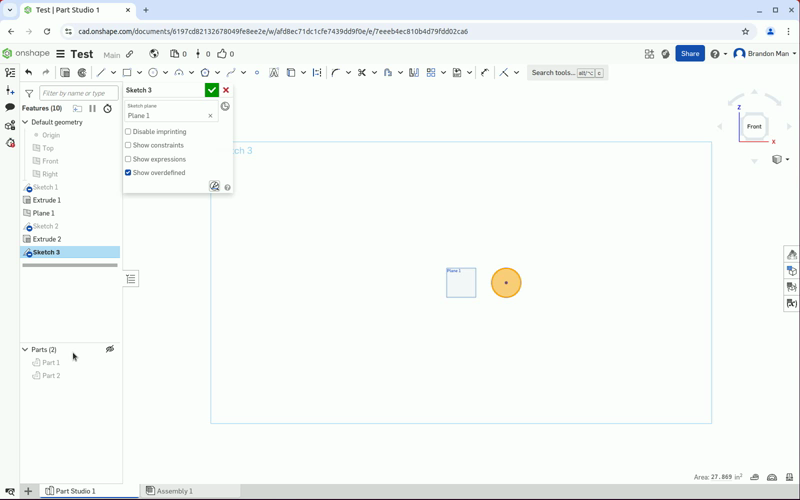
key(shift+e)
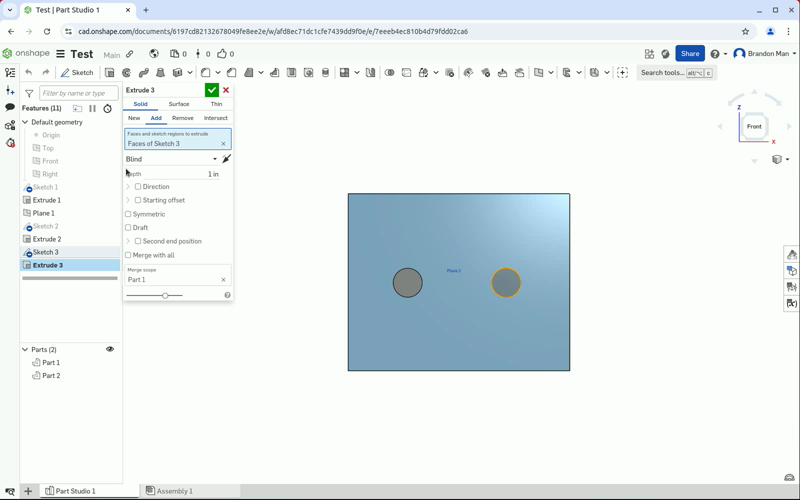
mouse_move(143, 106)
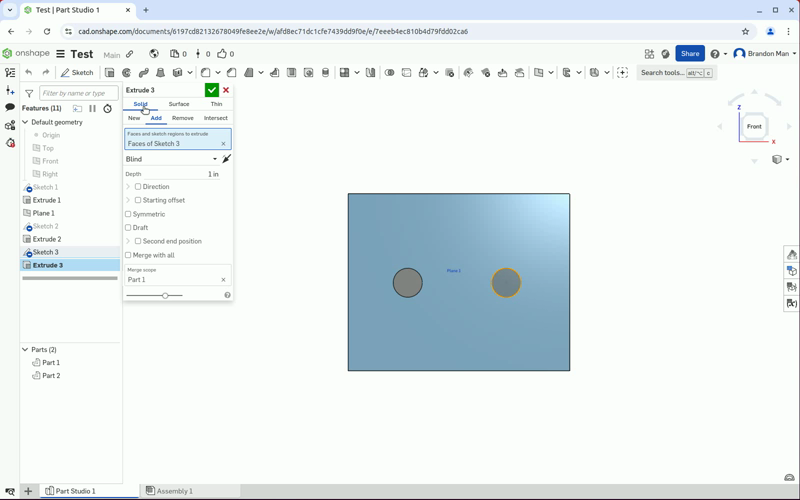
click(143, 106)
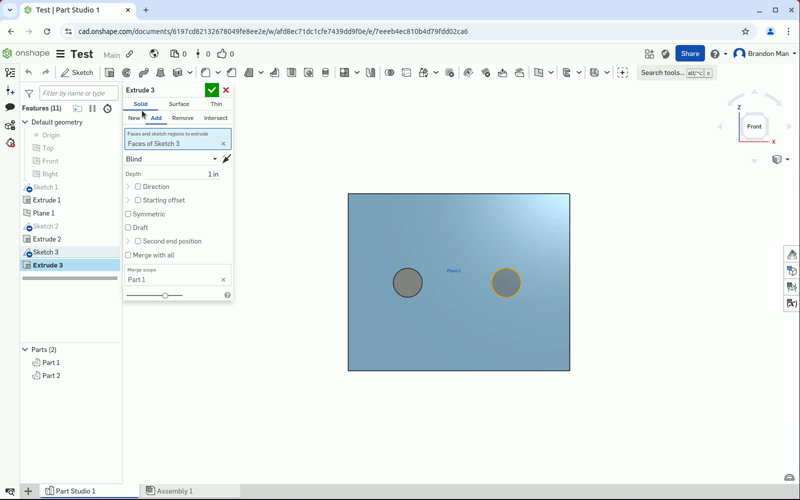
mouse_move(137, 120)
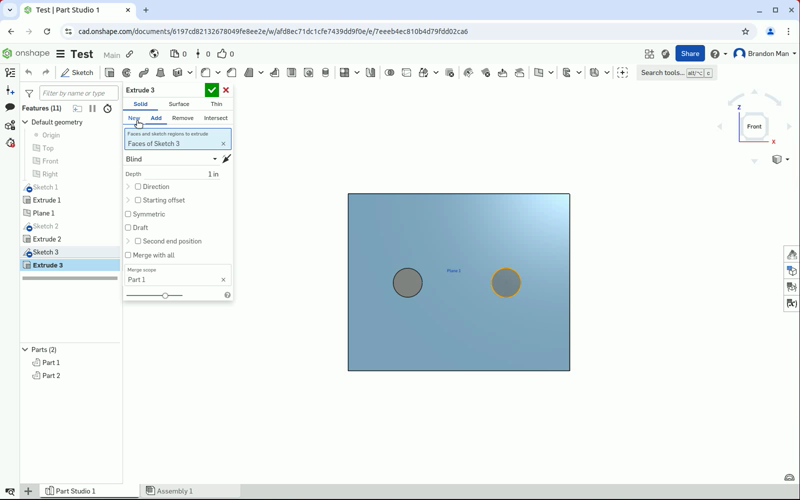
click(137, 120)
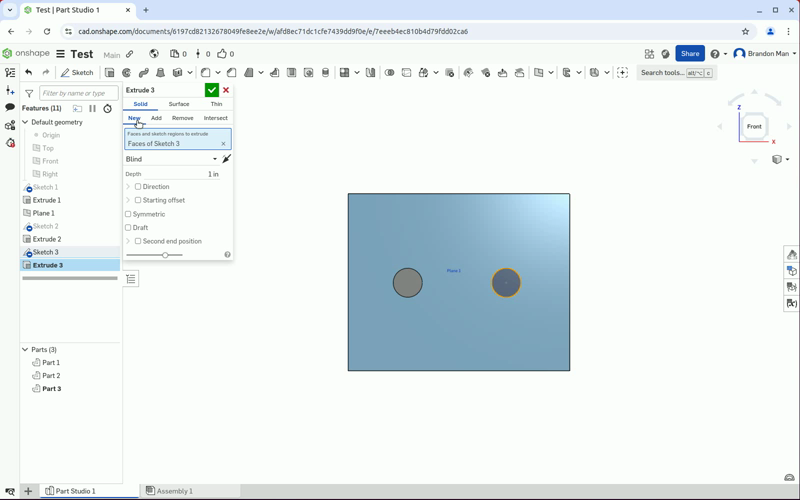
key(tab, 4)
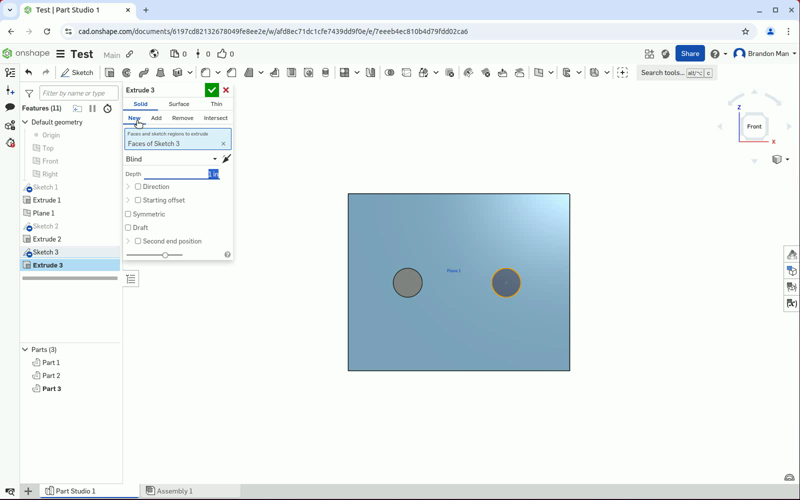
text(18.294)
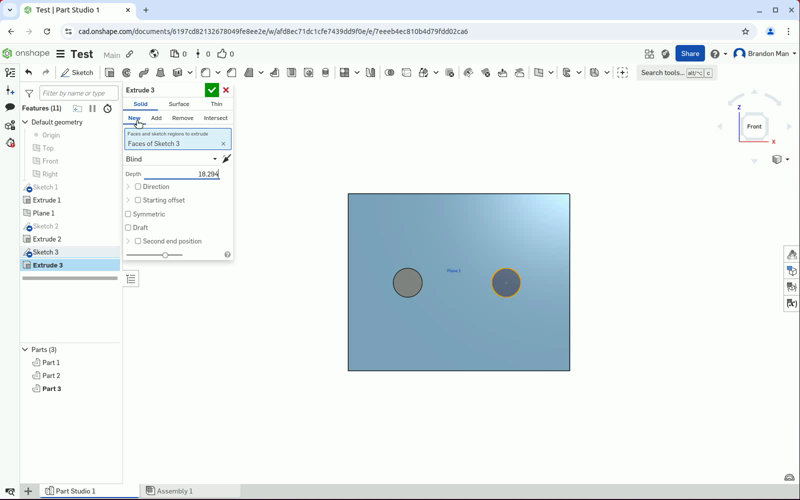
key(enter)
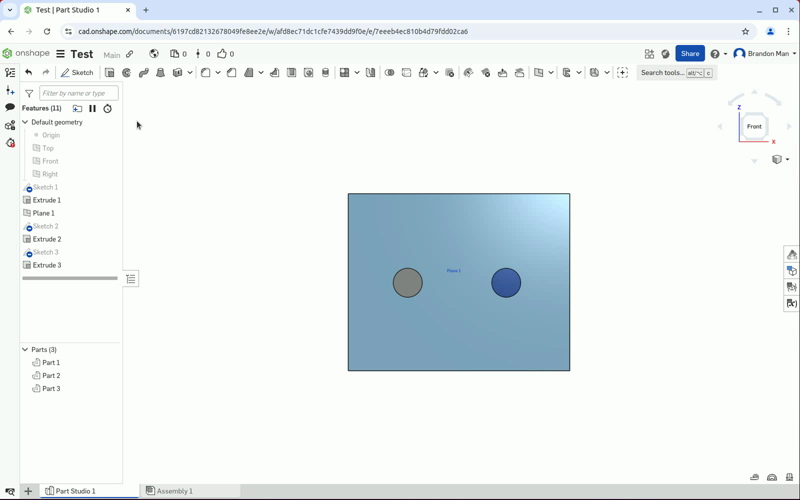
key(shift+h)
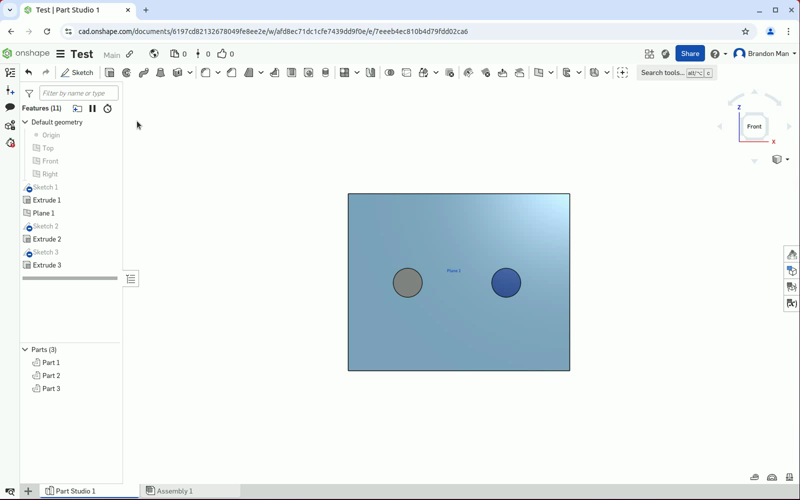
key(shift+h)
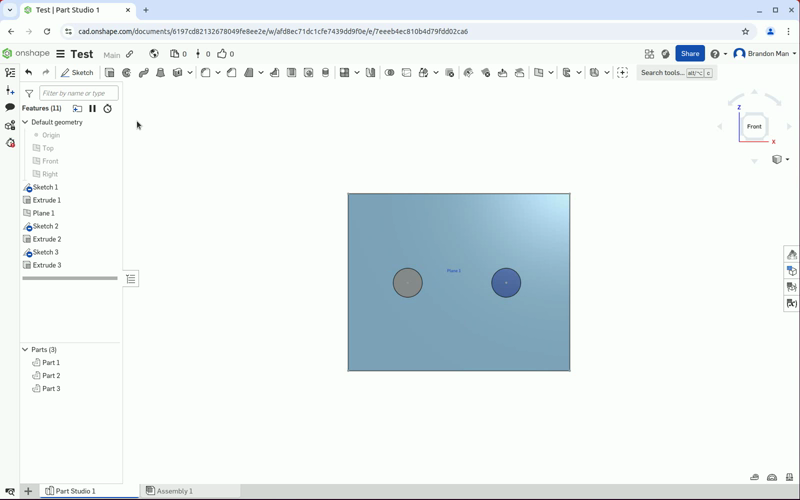
key(shift+7)
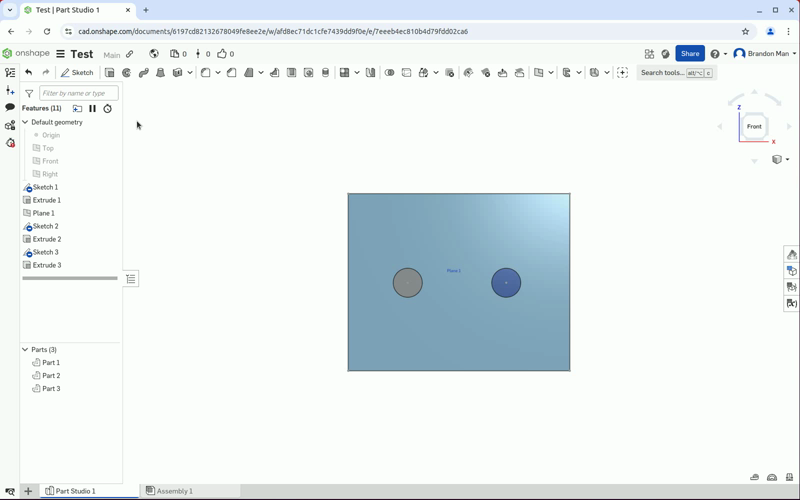
key(left, 2)
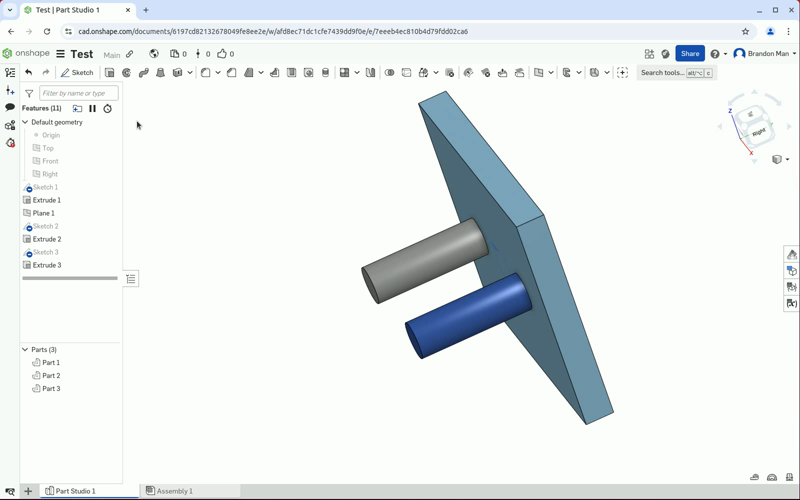
key(down, 2)
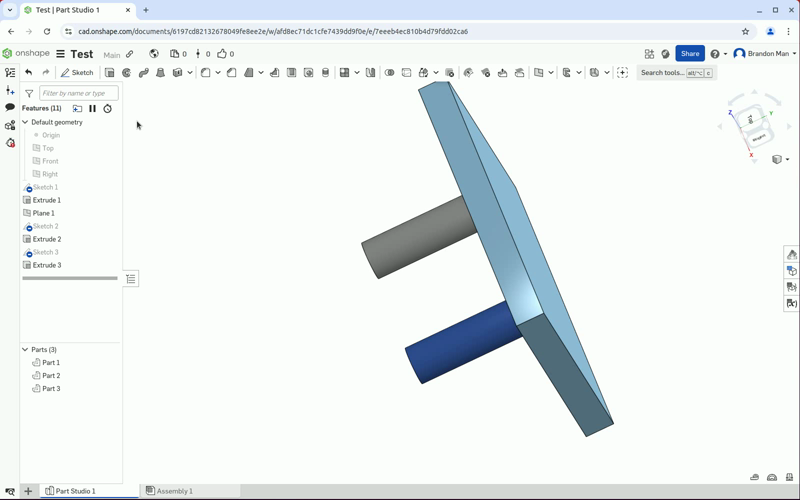
key(up, 2)
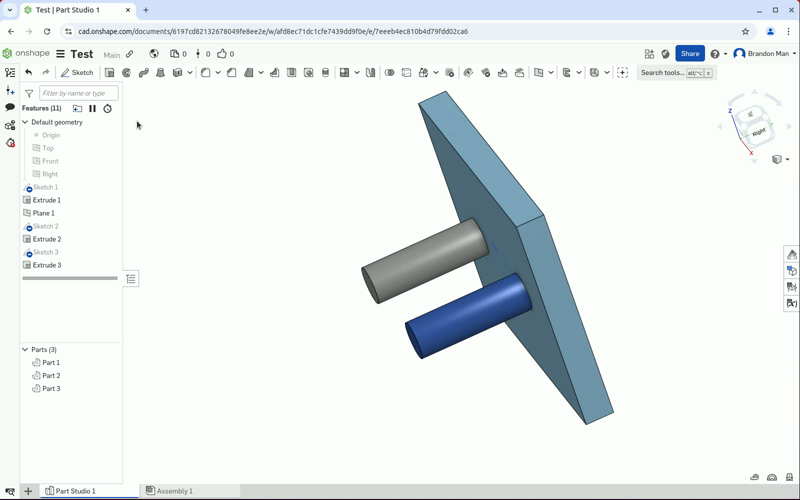
key(right, 2)
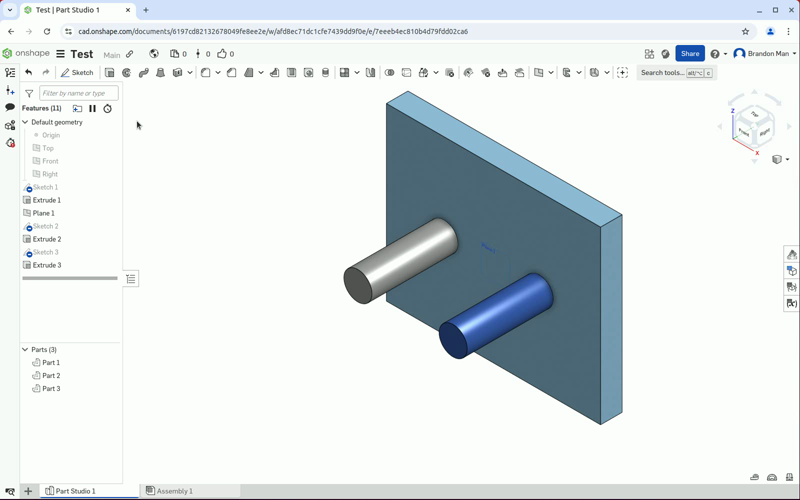
mouse_move(73, 189)
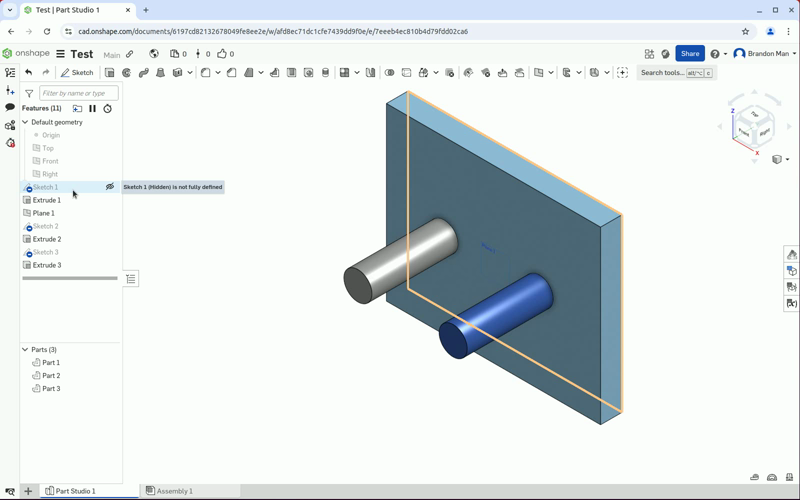
click(73, 189)